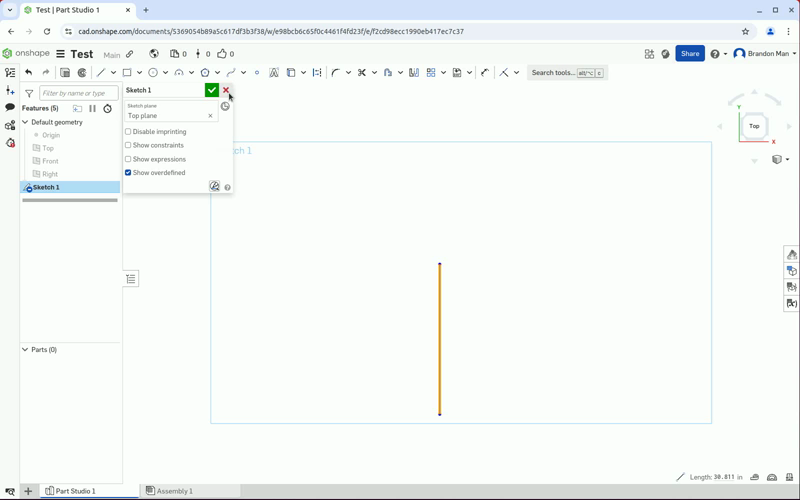
key(shift+h)
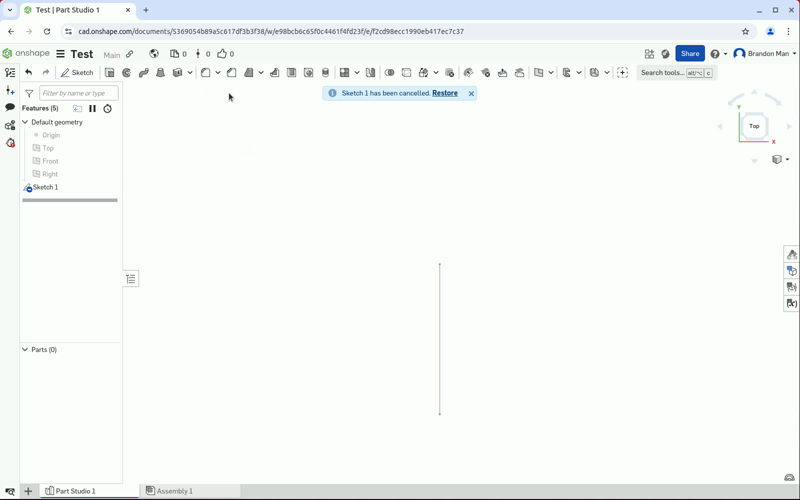
key(shift+s)
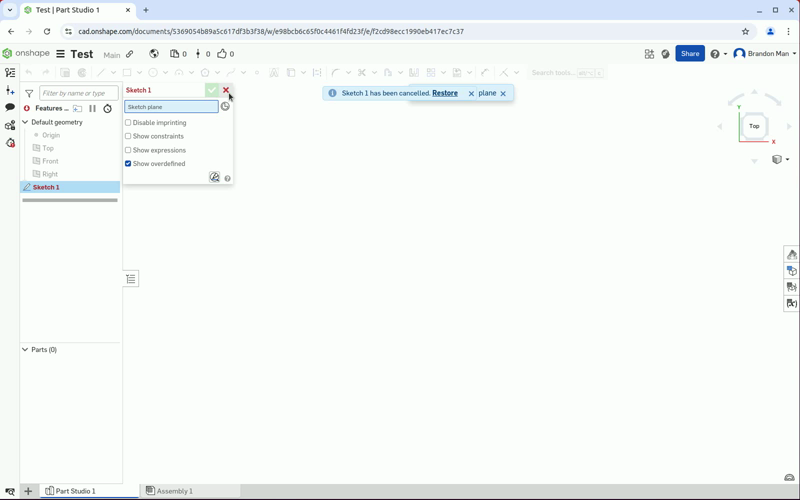
mouse_move(73, 150)
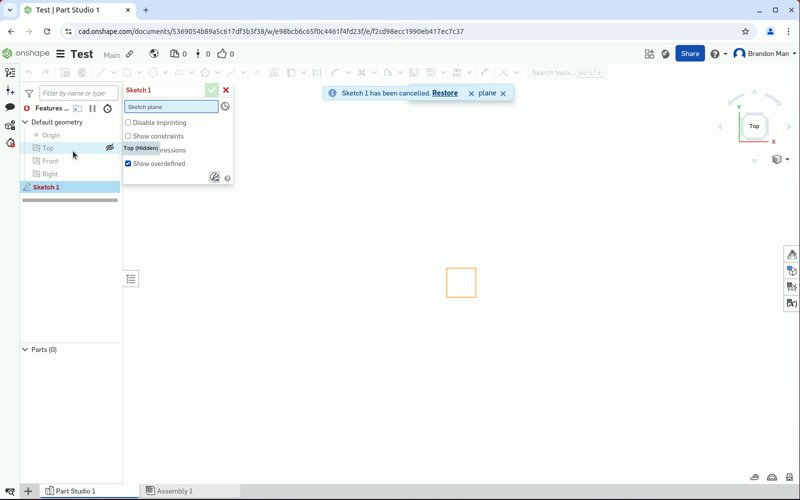
click(73, 150)
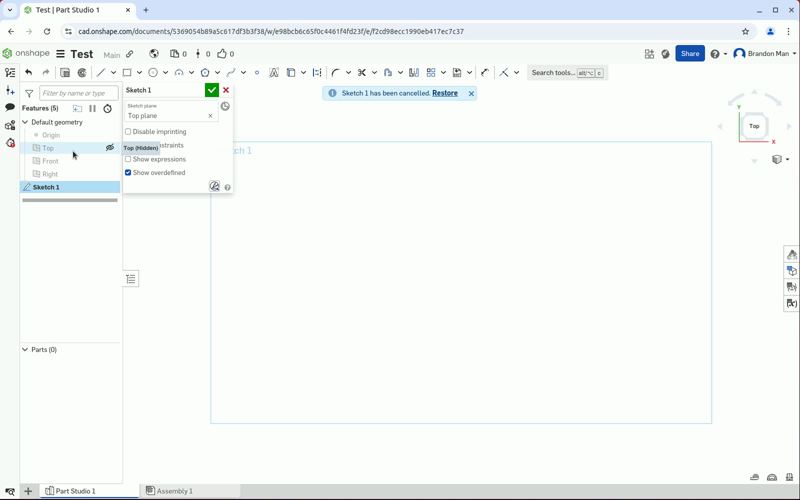
mouse_move(73, 352)
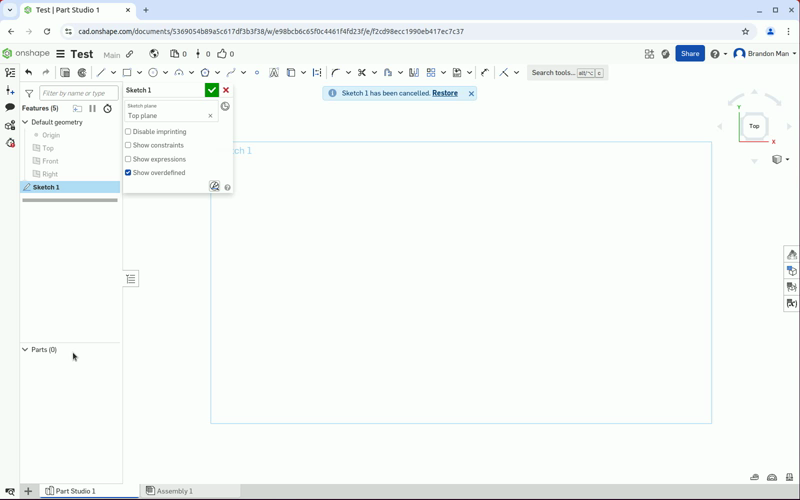
key(y)
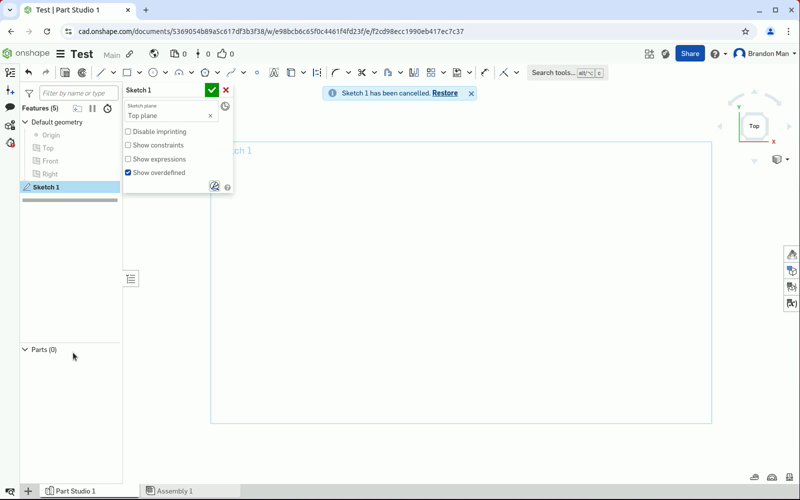
key(l)
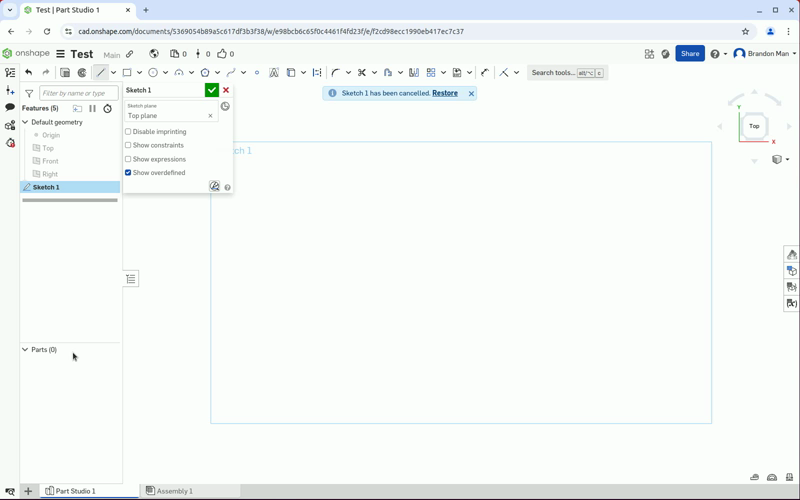
key_down(shift)
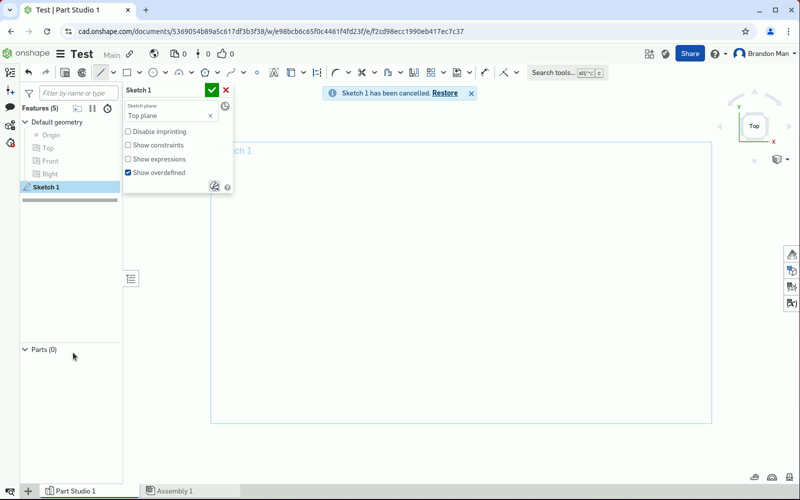
mouse_move(460, 395)
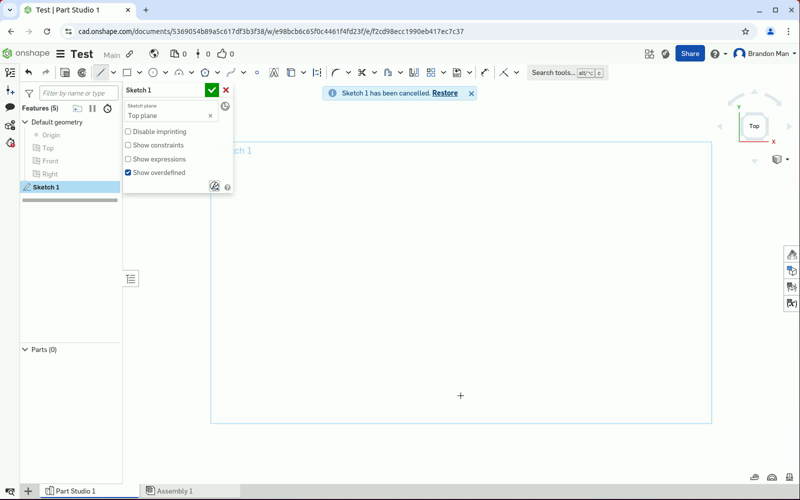
click(460, 395)
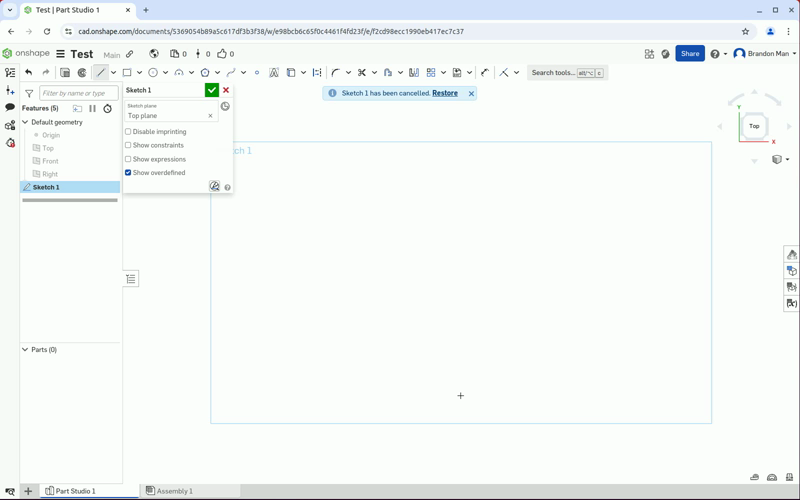
key_up(shift)
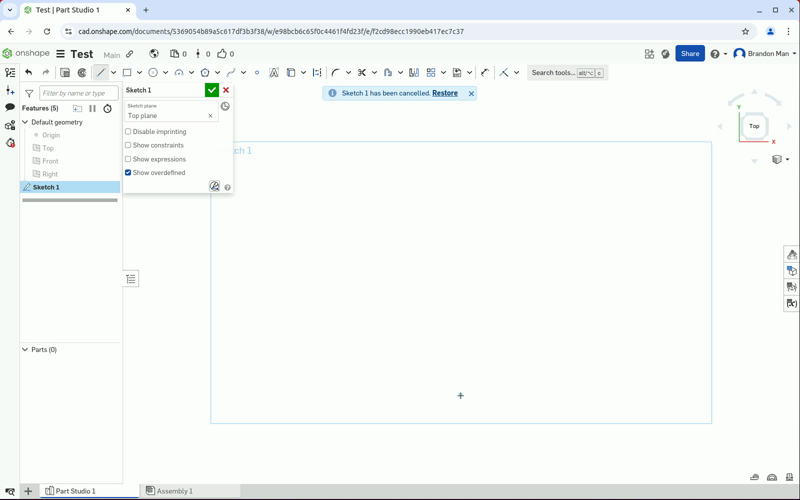
key_down(shift)
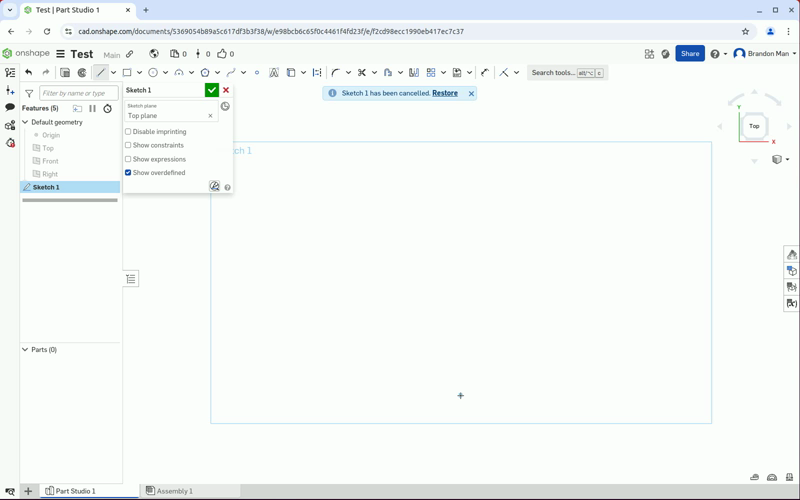
mouse_move(567, 395)
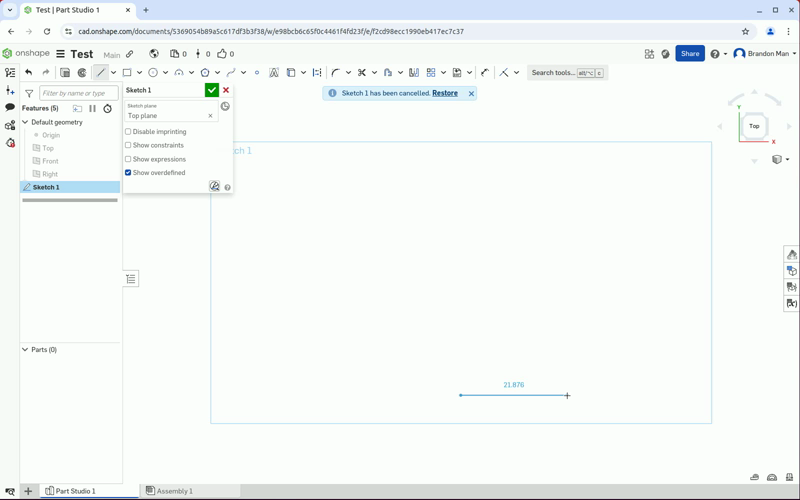
click(567, 395)
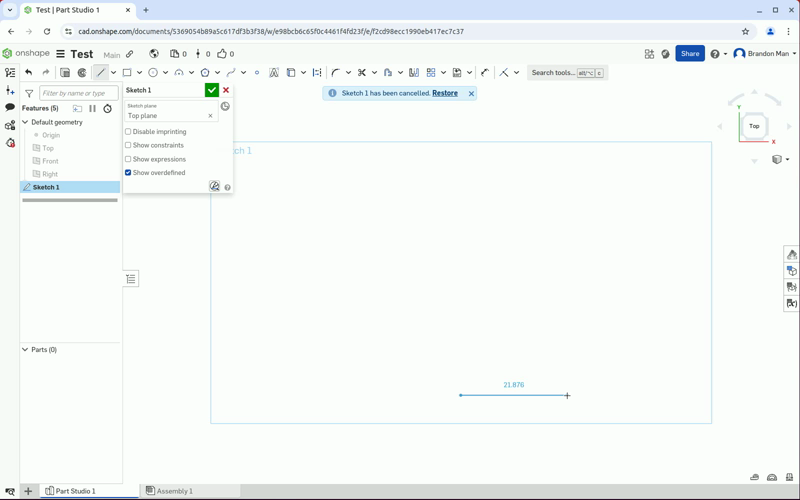
key_up(shift)
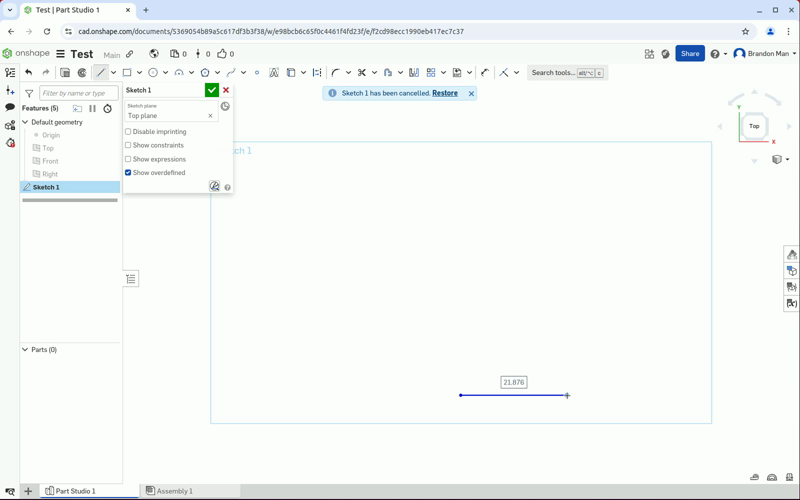
key_down(shift)
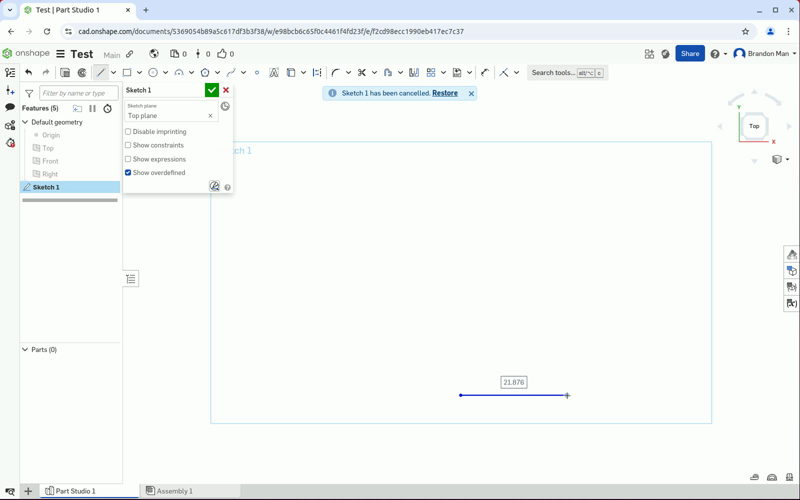
mouse_move(567, 282)
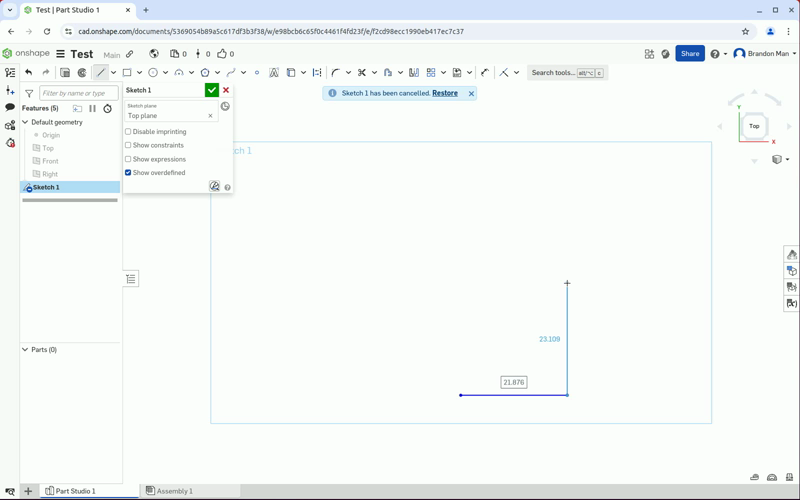
click(567, 282)
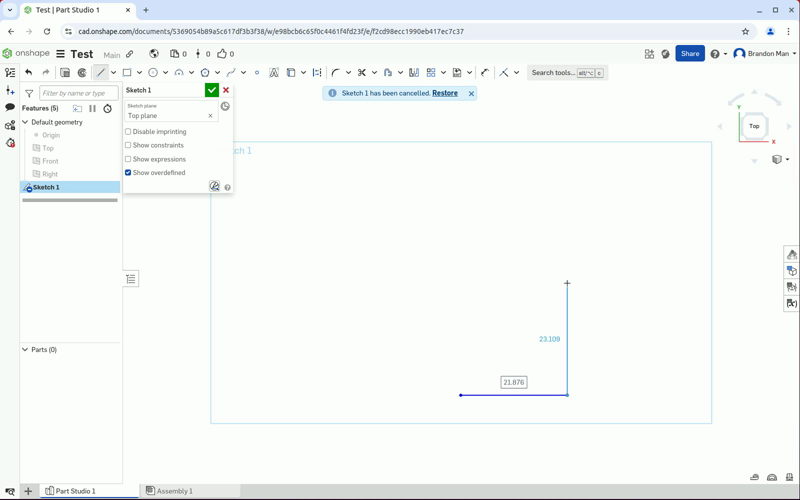
key_up(shift)
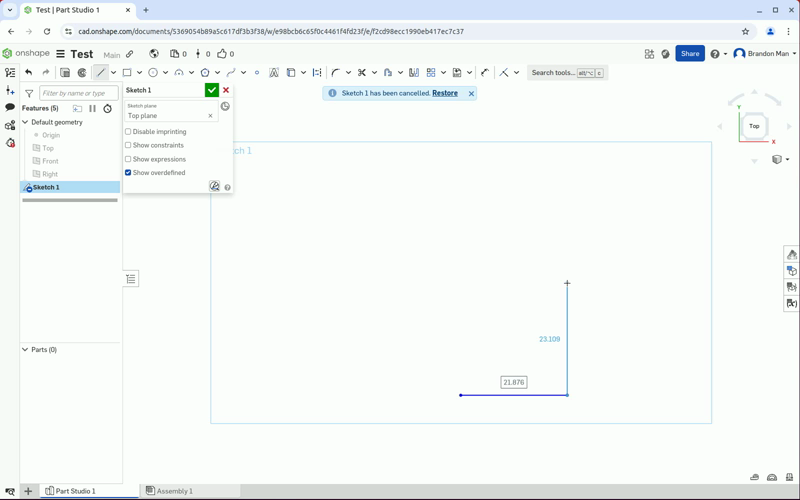
key_down(shift)
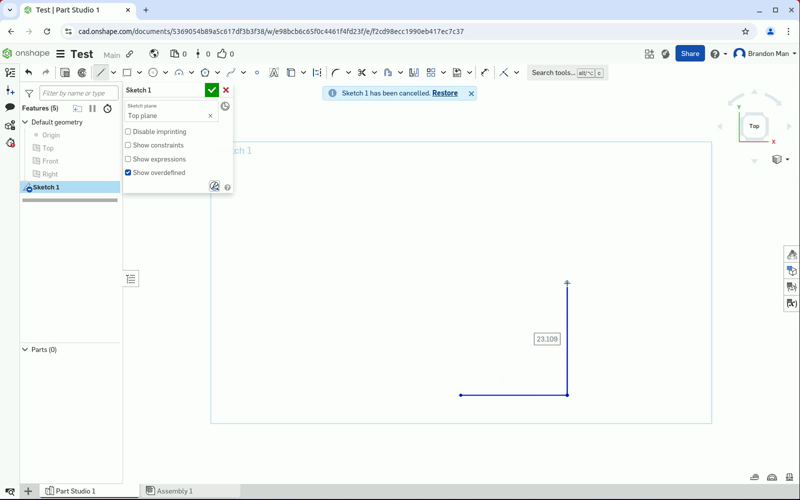
mouse_move(460, 282)
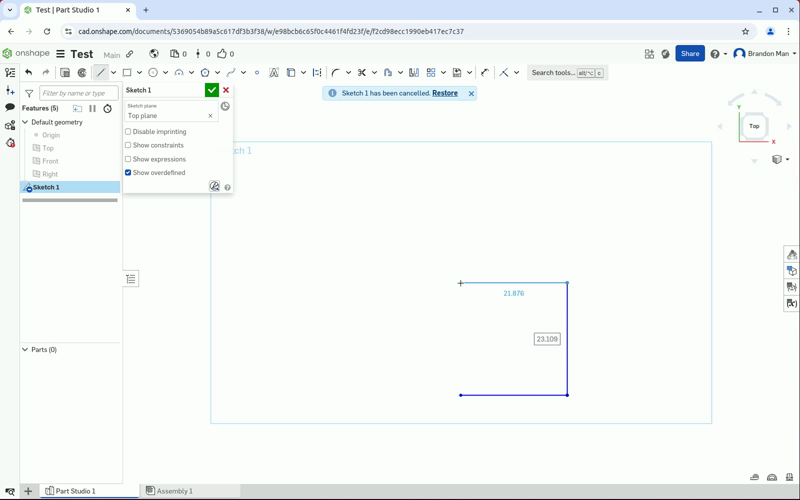
click(460, 282)
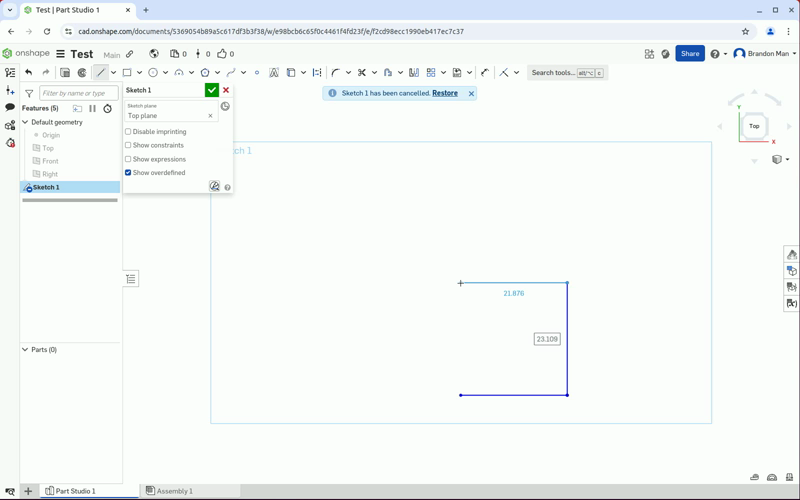
key_up(shift)
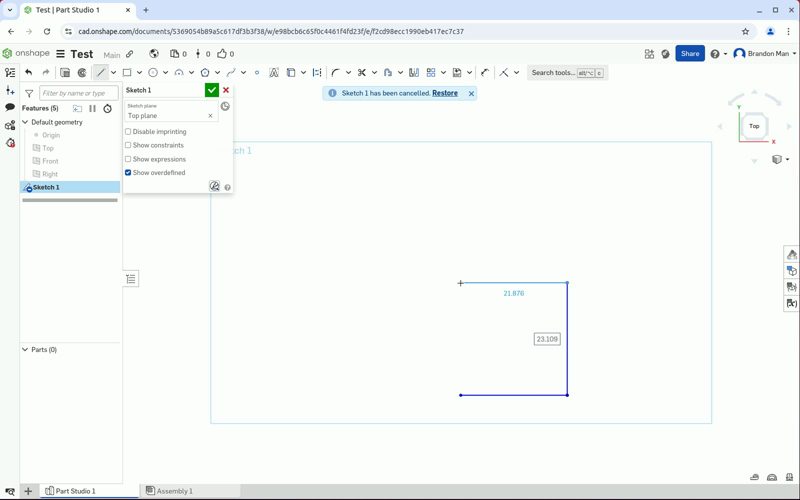
key_down(shift)
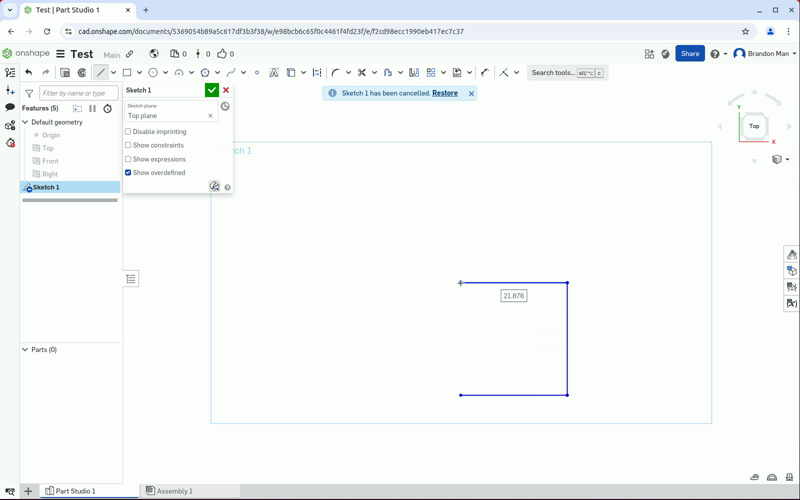
mouse_move(460, 395)
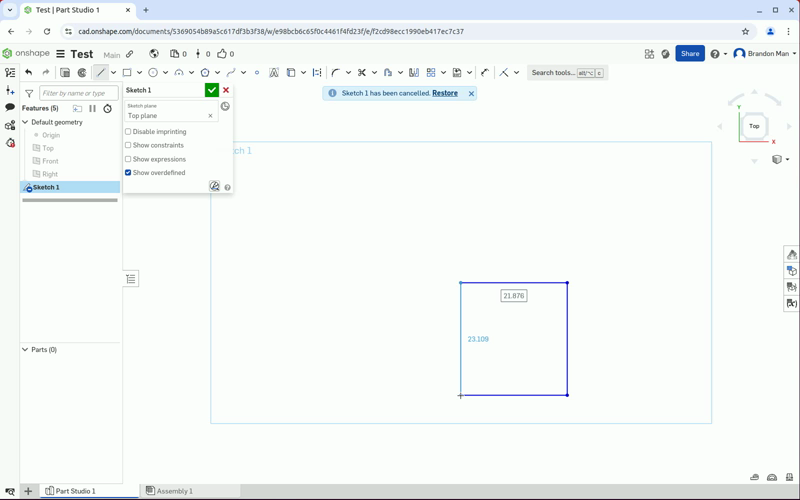
key_up(shift)
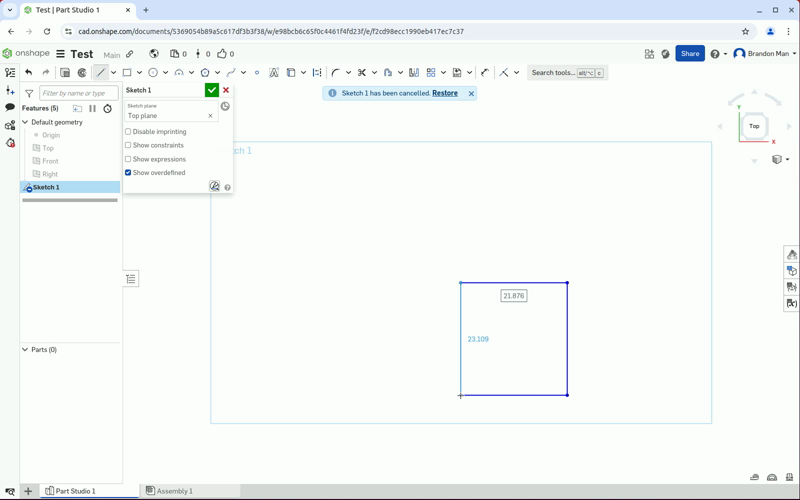
click(460, 395)
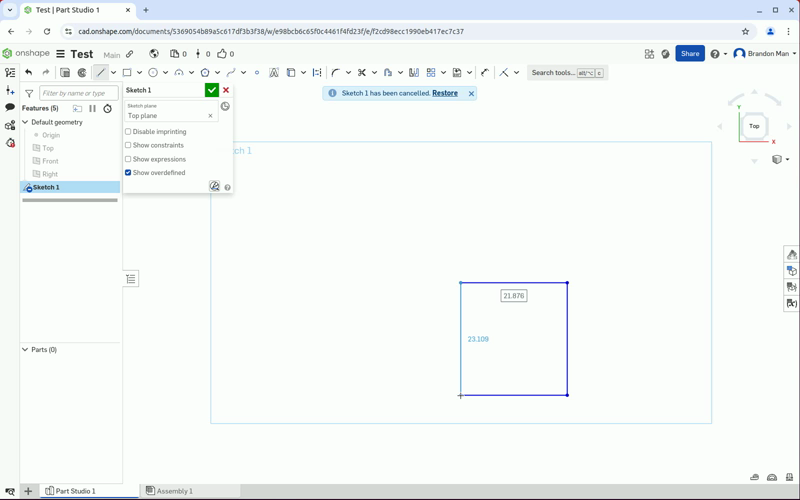
key(esc)
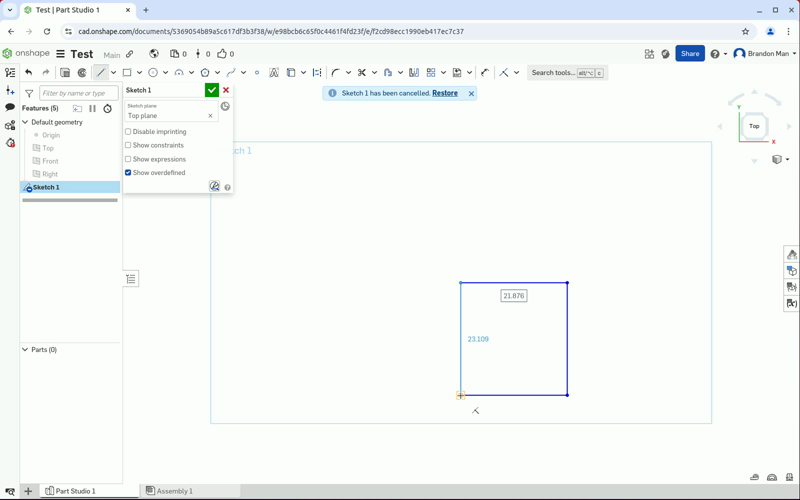
key(l)
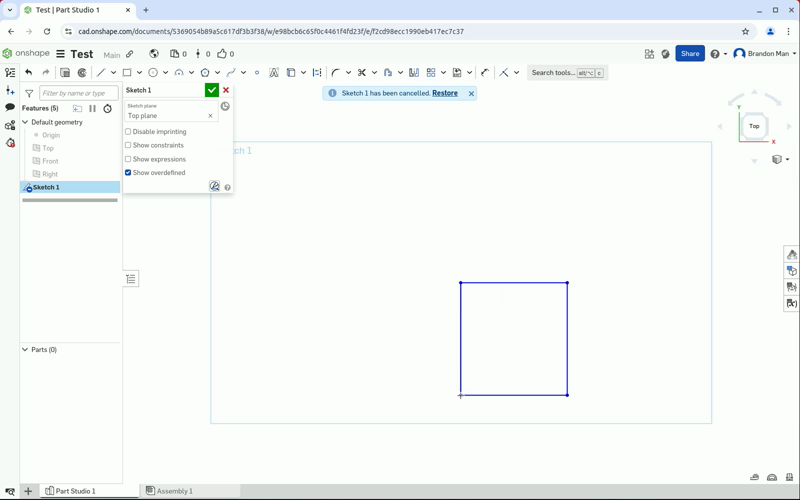
key_down(shift)
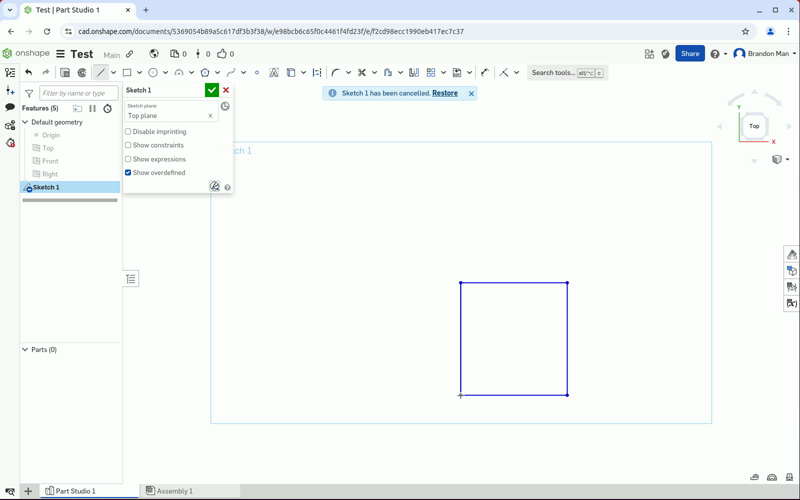
mouse_move(465, 387)
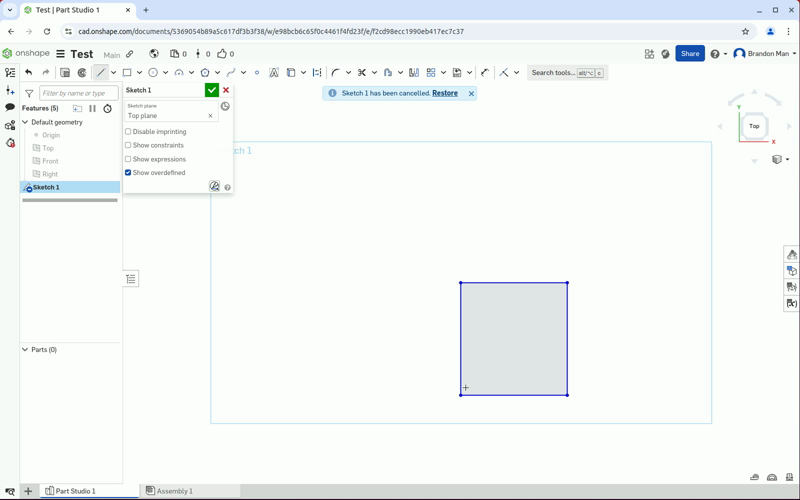
click(465, 387)
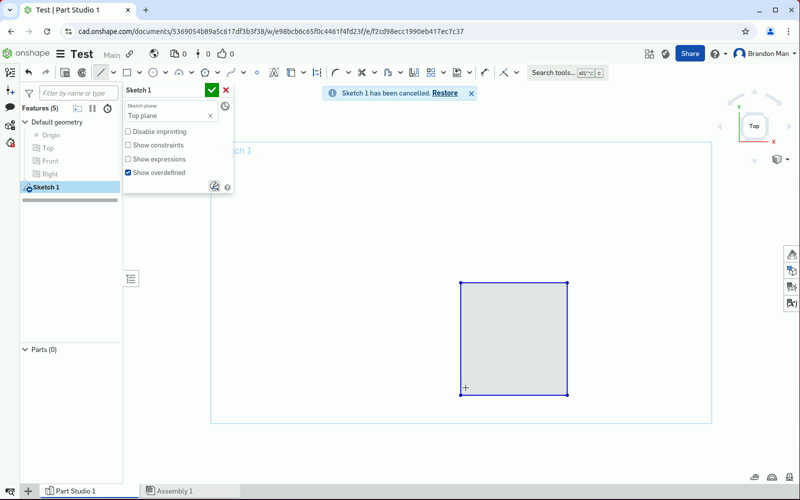
key_up(shift)
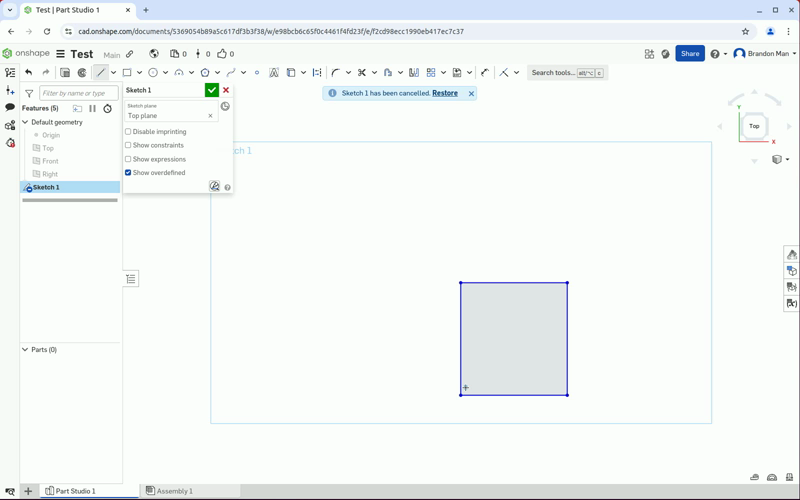
key_down(shift)
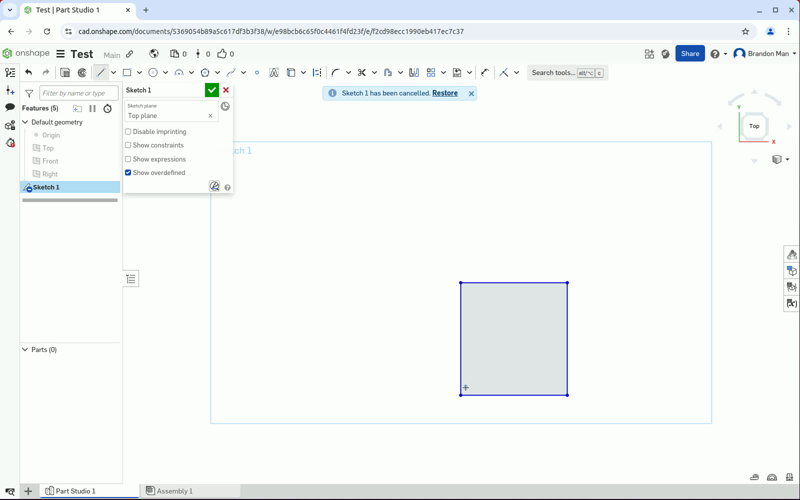
mouse_move(562, 387)
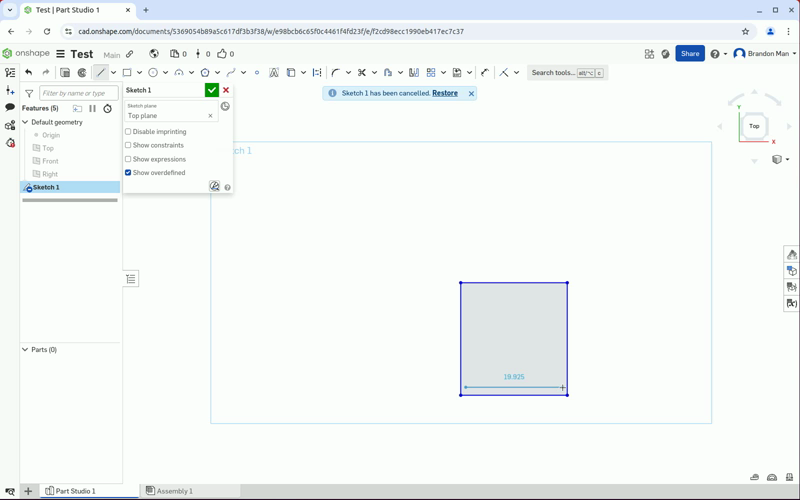
click(562, 387)
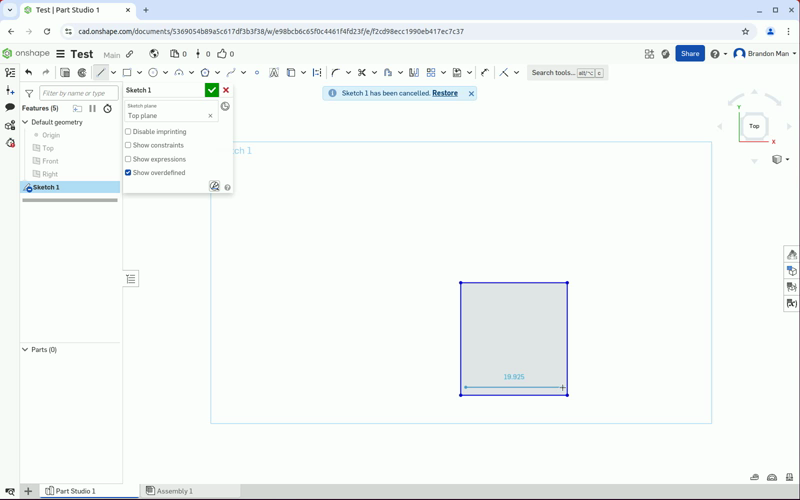
key_up(shift)
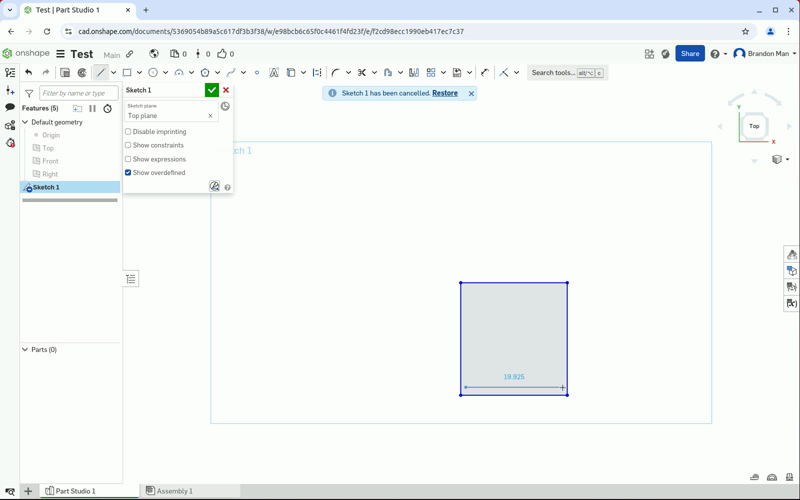
key_down(shift)
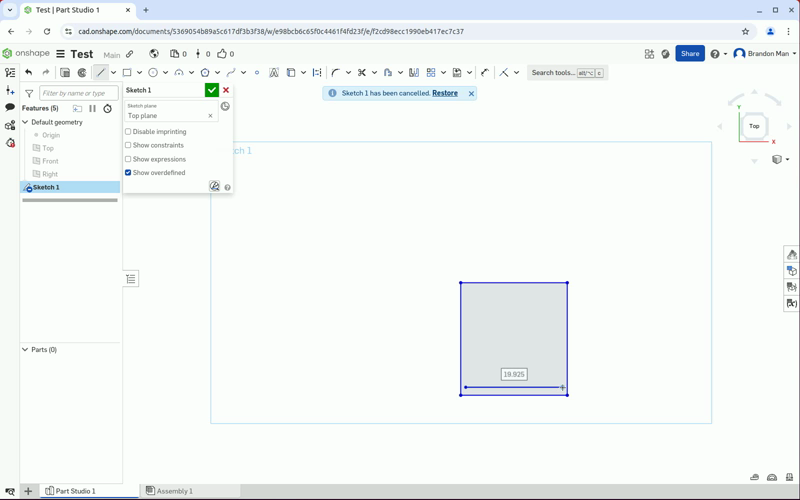
mouse_move(562, 288)
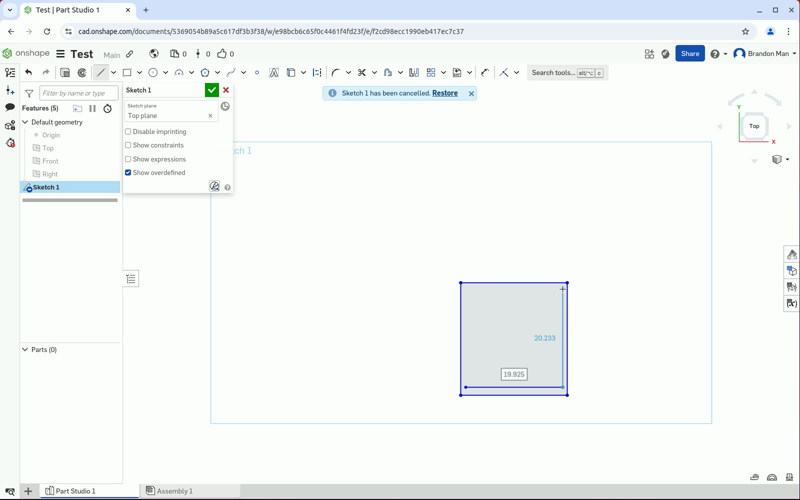
click(562, 288)
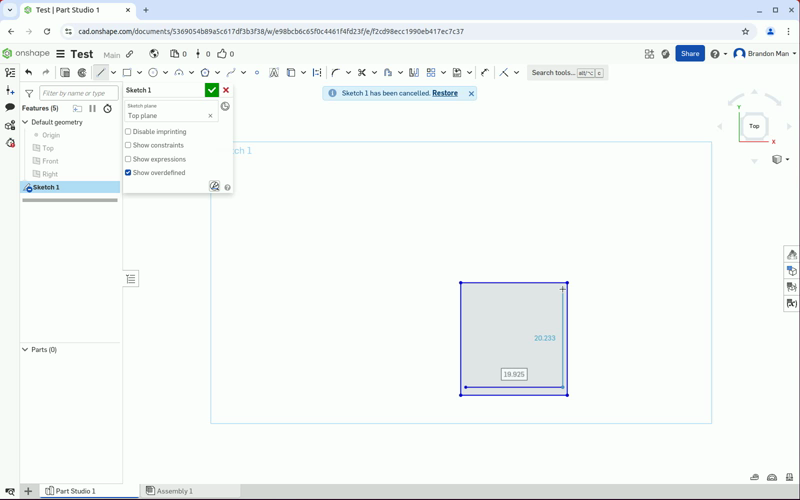
key_up(shift)
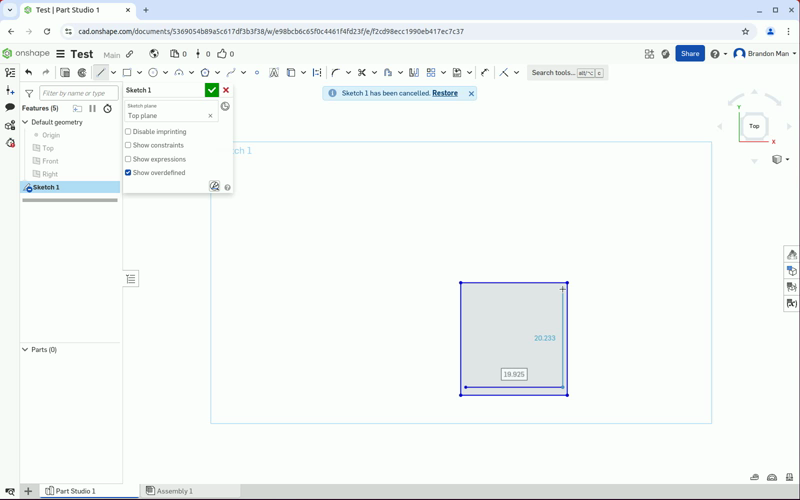
key_down(shift)
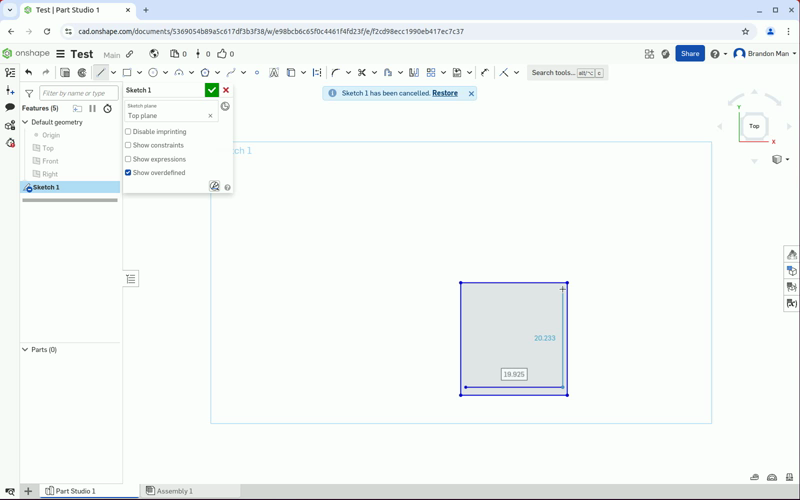
mouse_move(465, 288)
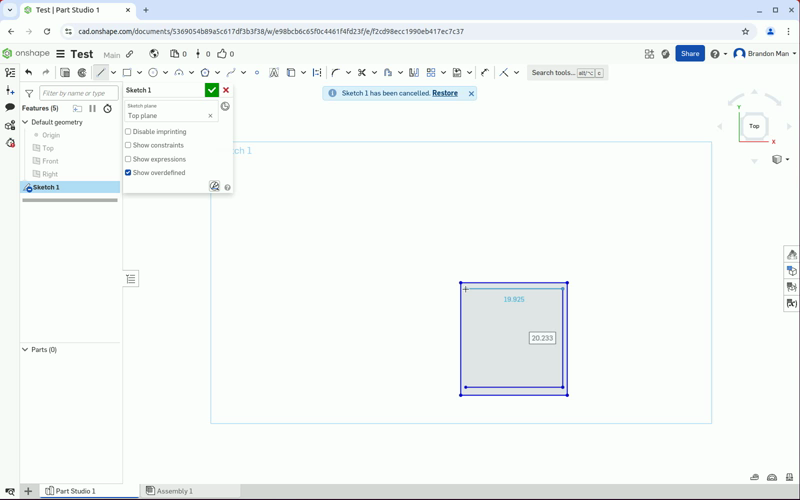
click(465, 288)
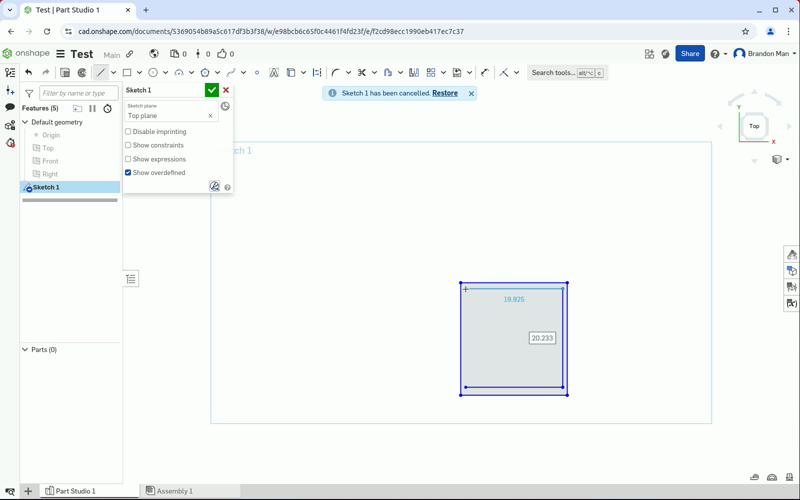
key_up(shift)
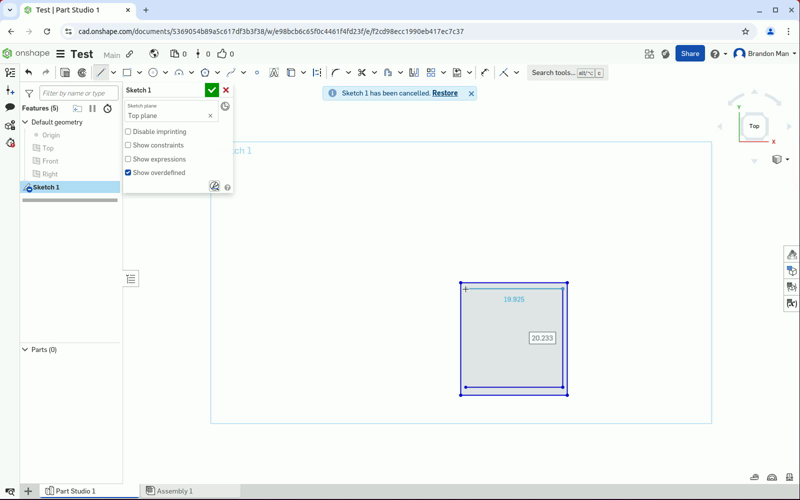
key_down(shift)
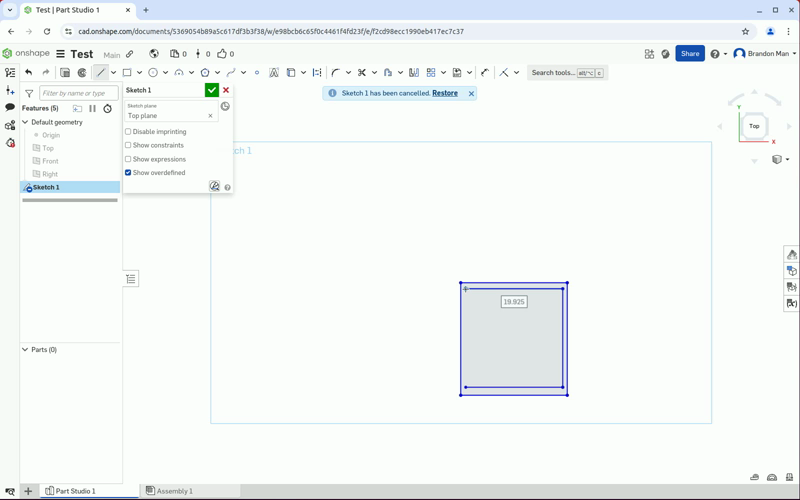
mouse_move(465, 387)
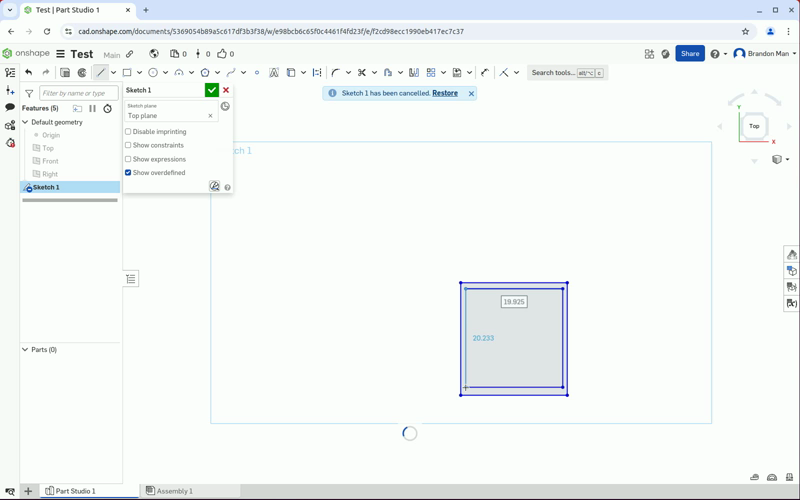
key_up(shift)
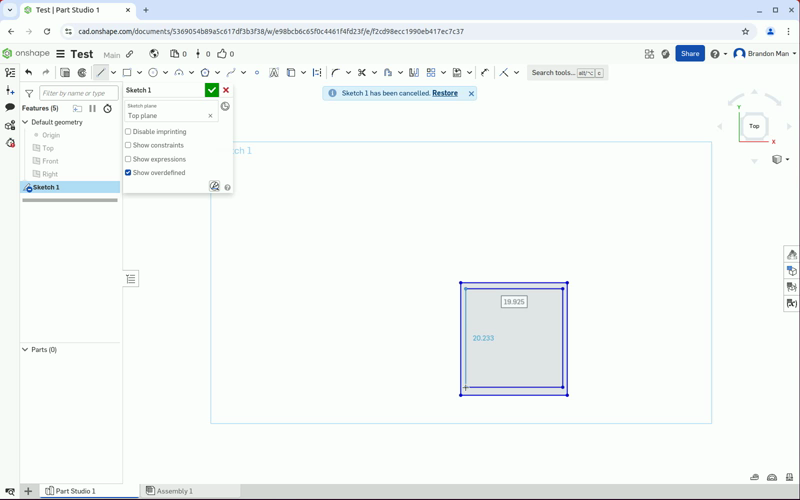
click(465, 387)
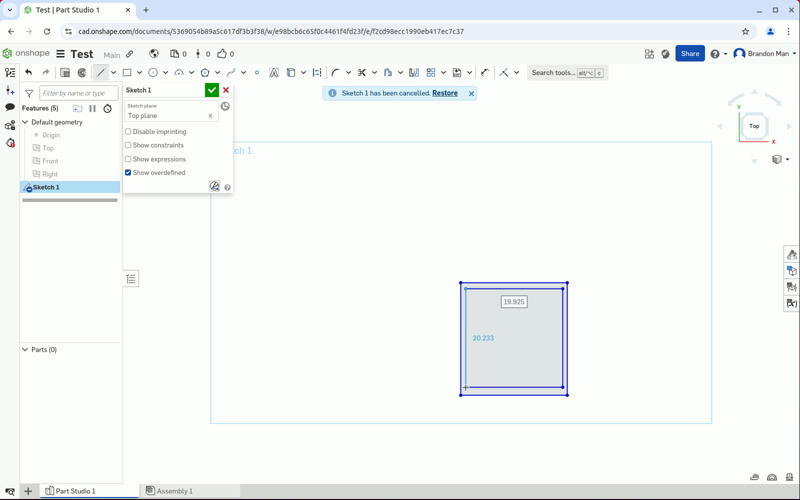
key(esc)
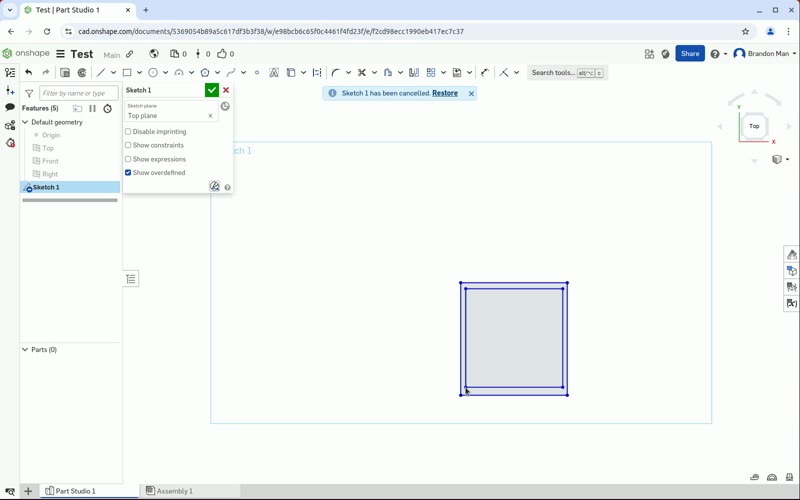
mouse_move(538, 393)
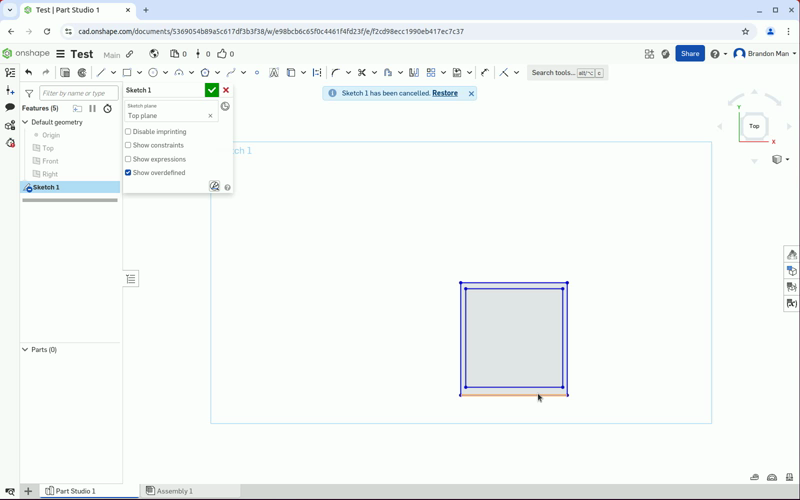
click(538, 393)
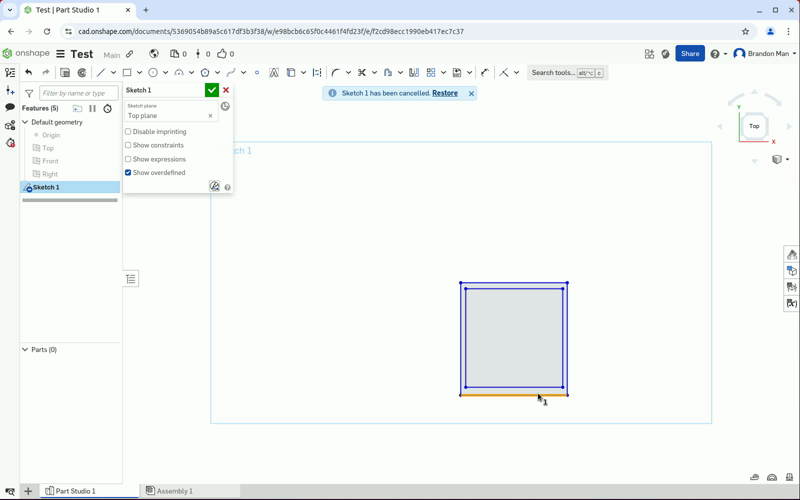
mouse_move(73, 352)
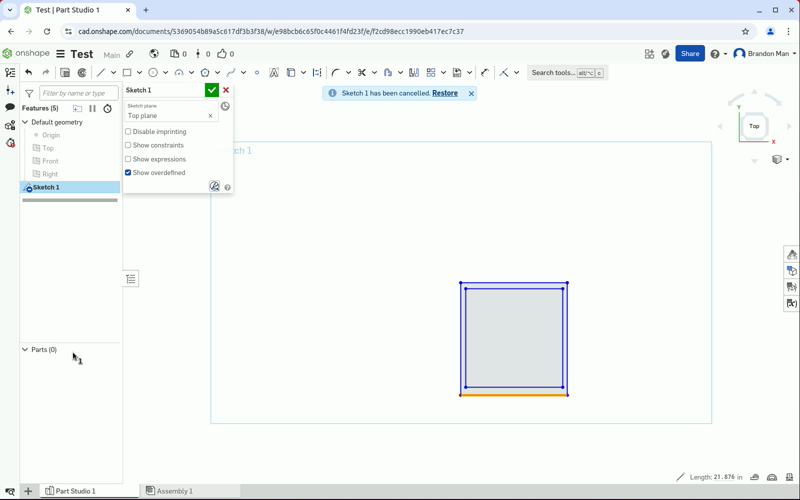
key(shift+y)
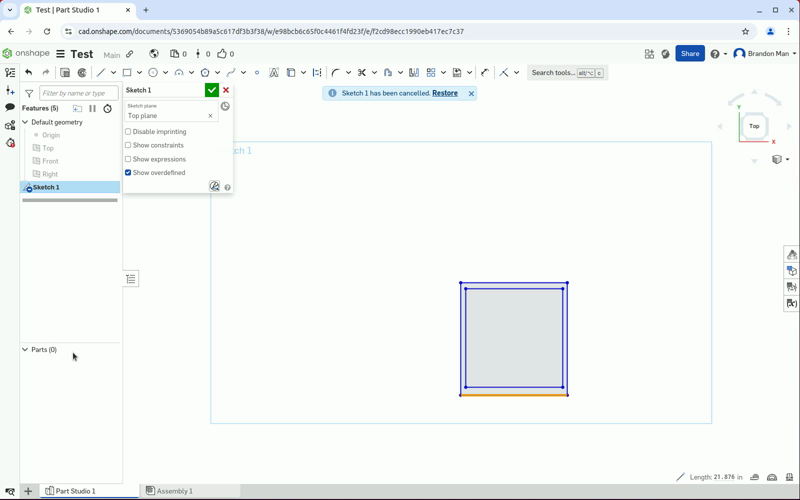
key(shift+e)
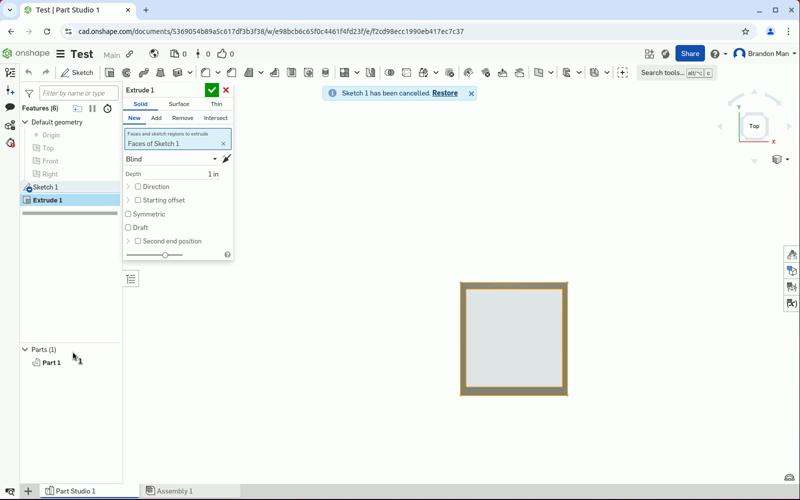
mouse_move(143, 106)
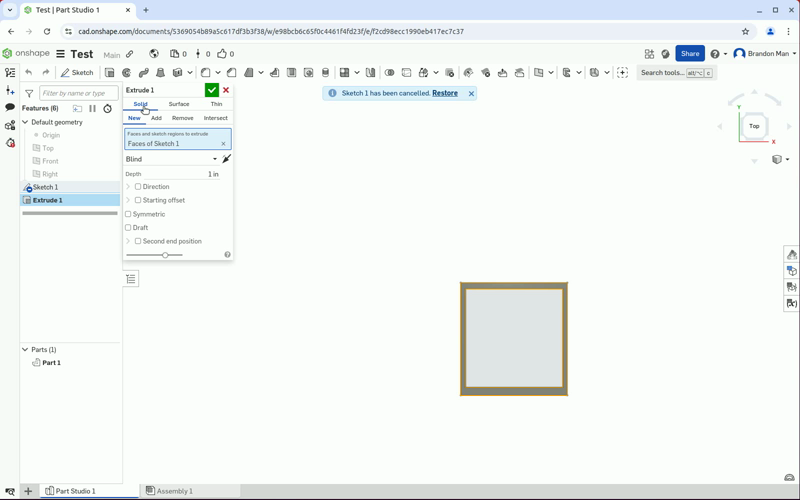
click(143, 106)
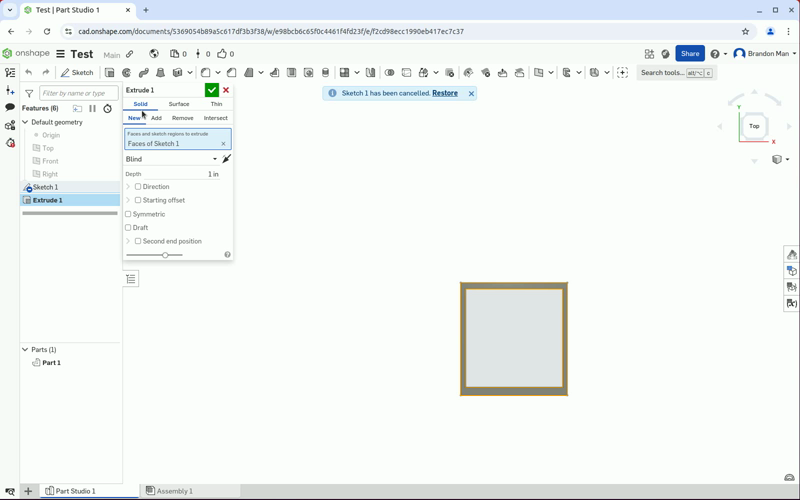
mouse_move(137, 120)
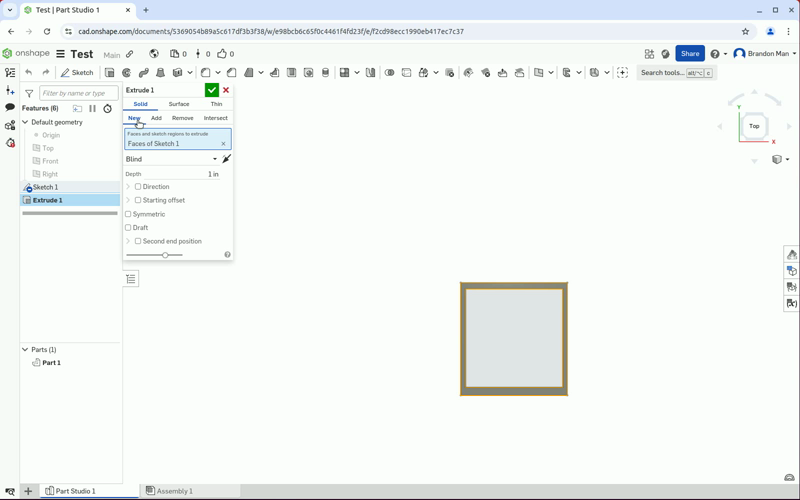
click(137, 120)
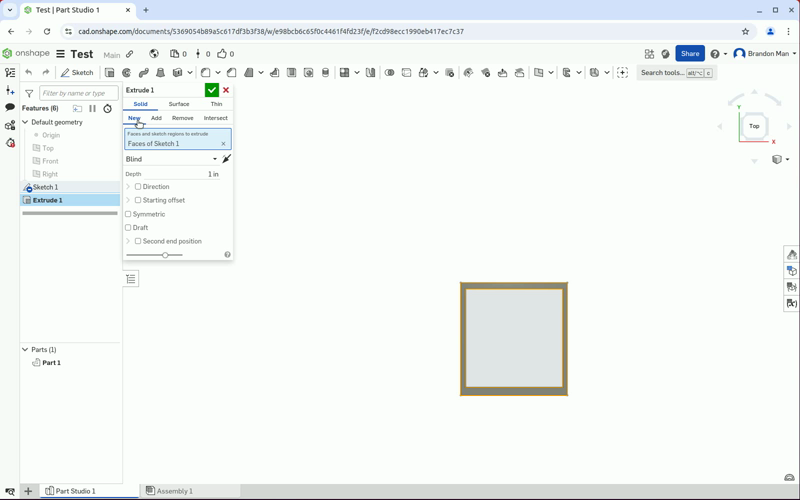
key(tab, 4)
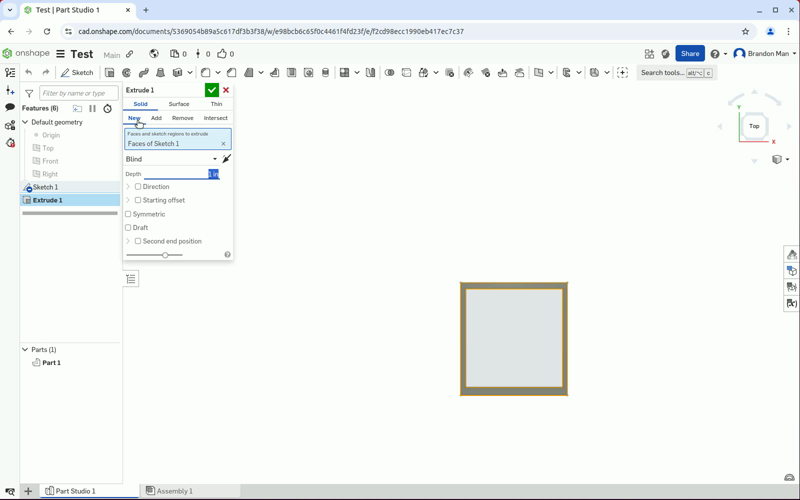
text(4.574)
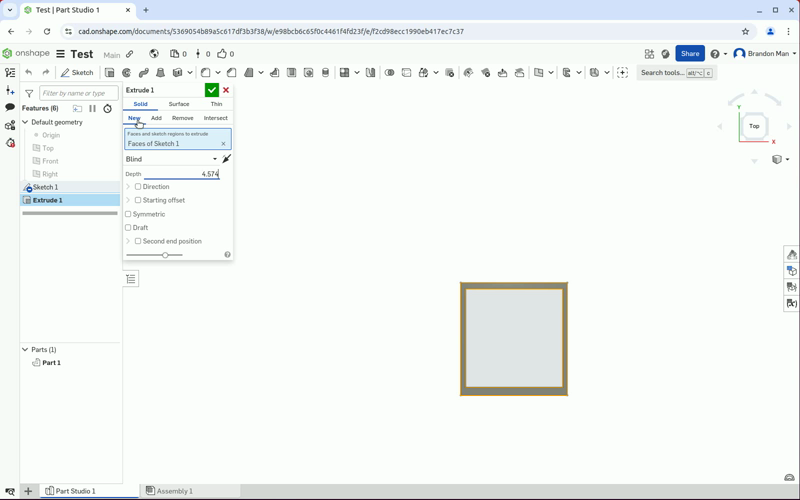
key(enter)
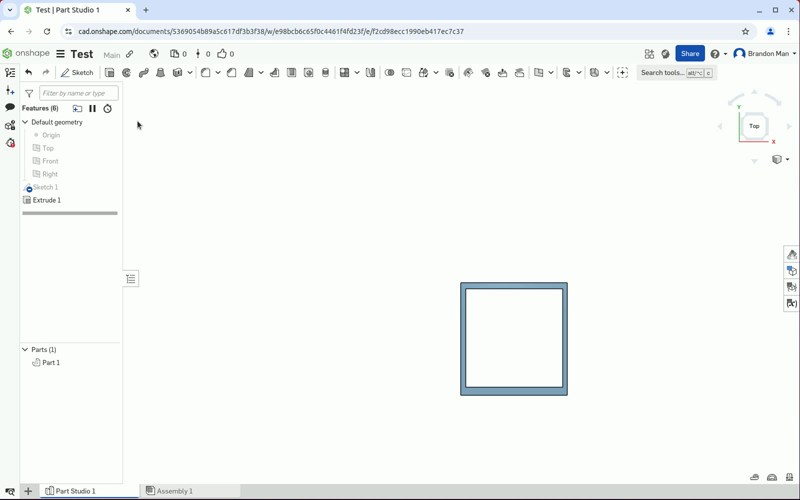
key(shift+h)
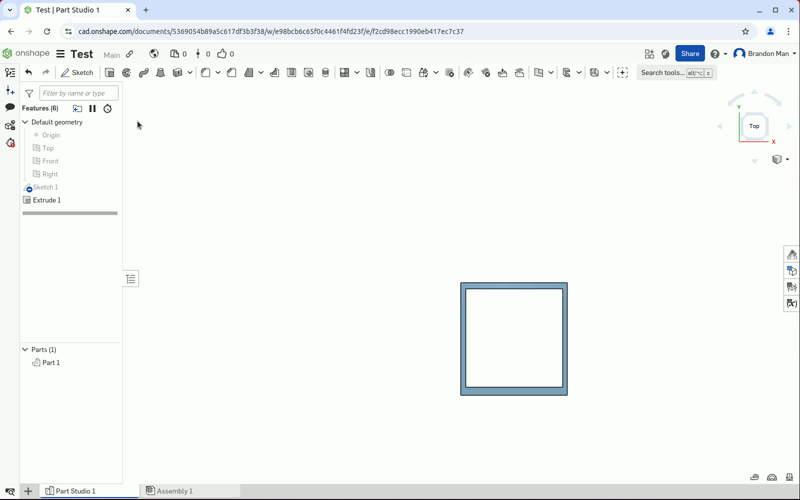
key(shift+h)
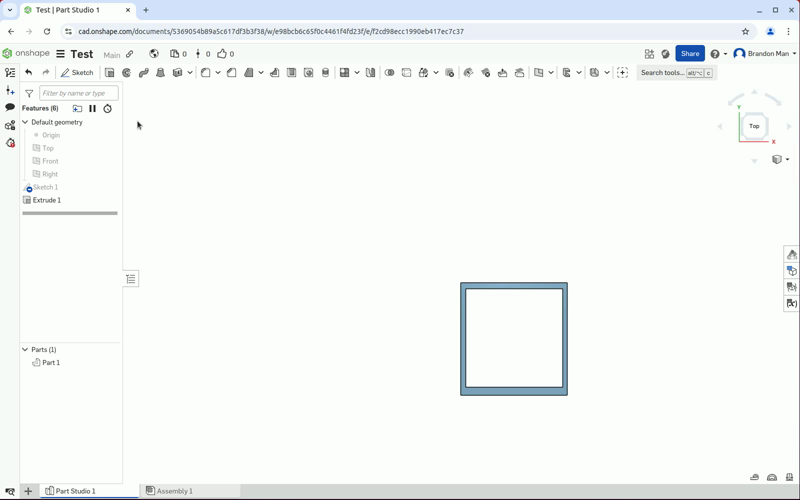
mouse_move(73, 189)
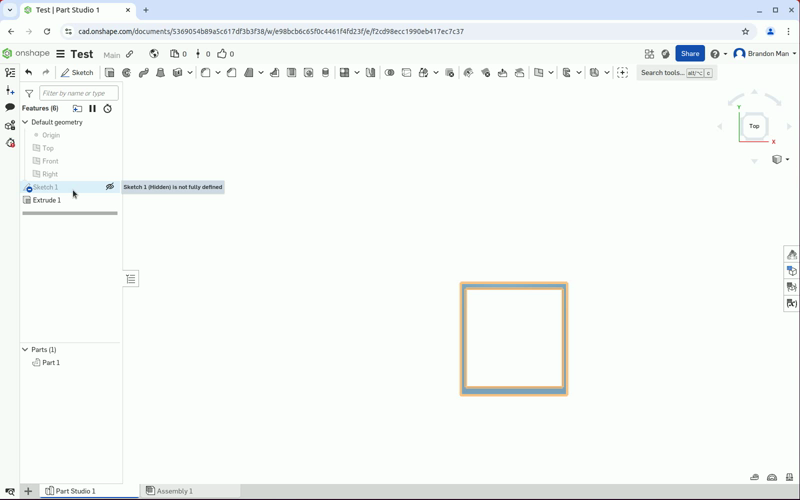
click(73, 189)
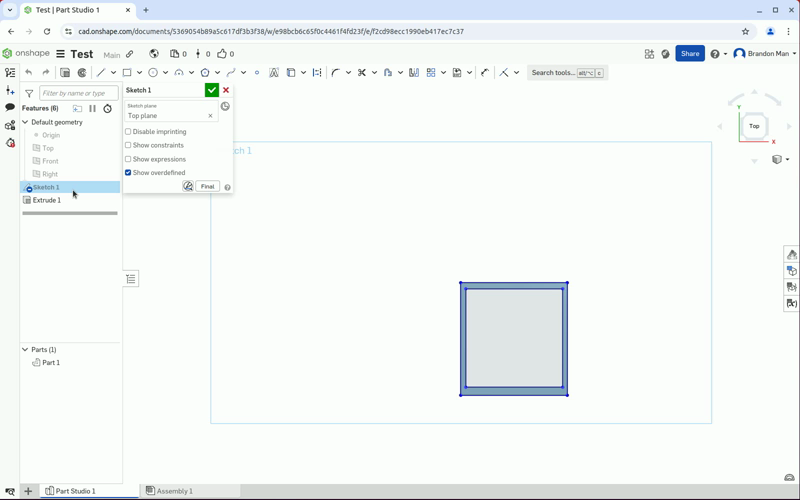
mouse_move(229, 92)
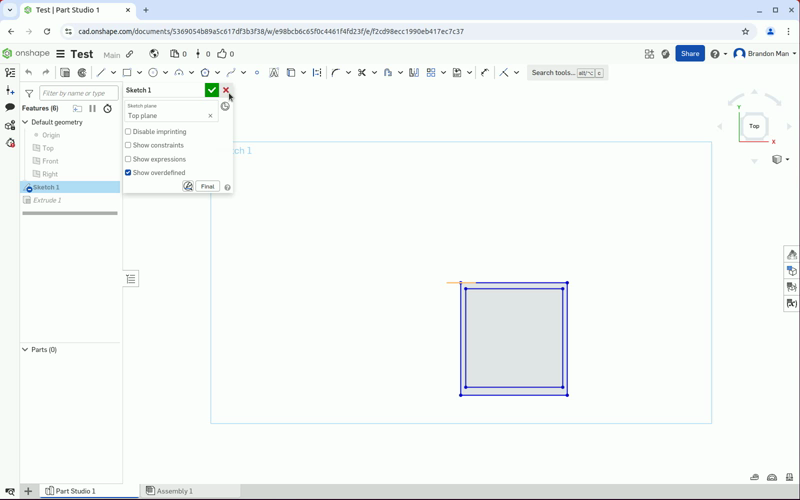
click(229, 92)
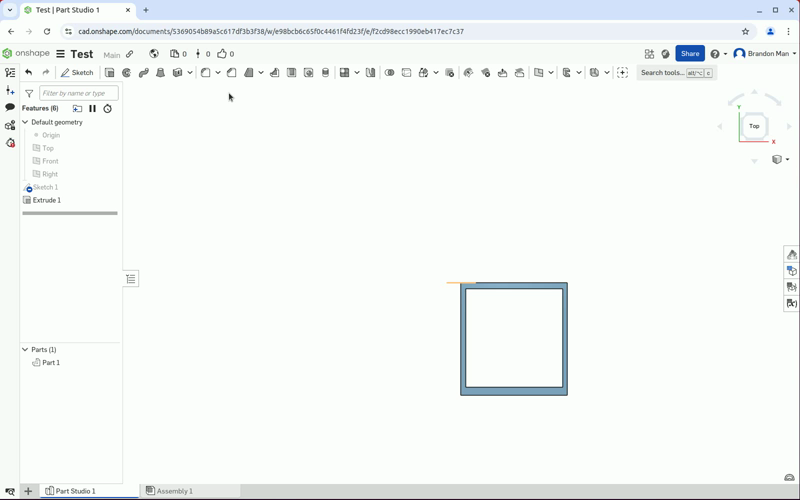
mouse_move(73, 352)
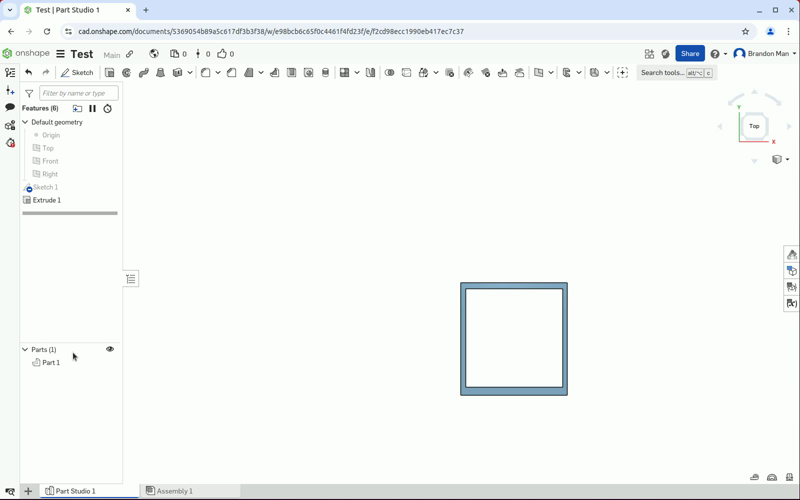
key(y)
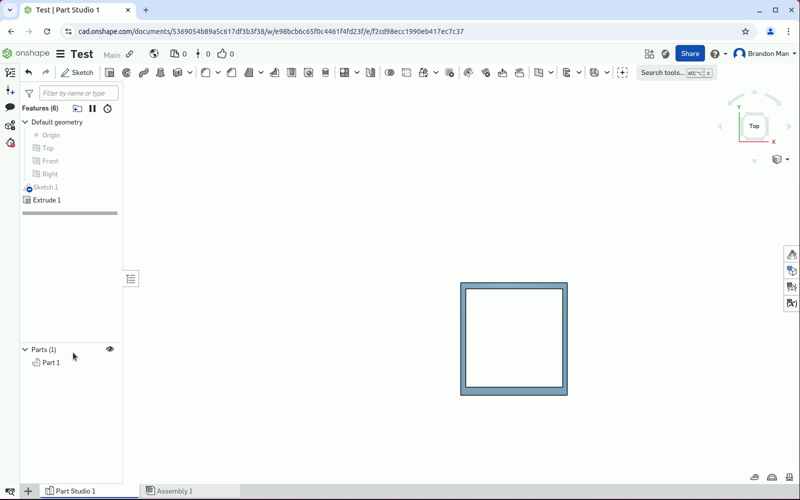
key(shift+p)
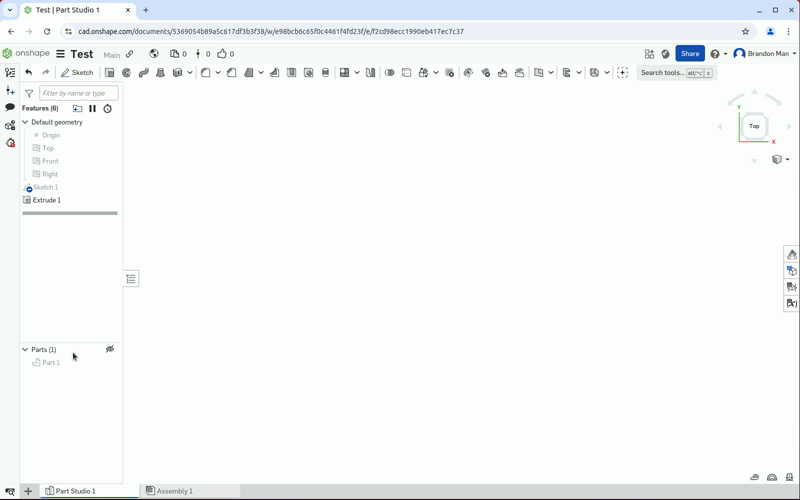
key(space)
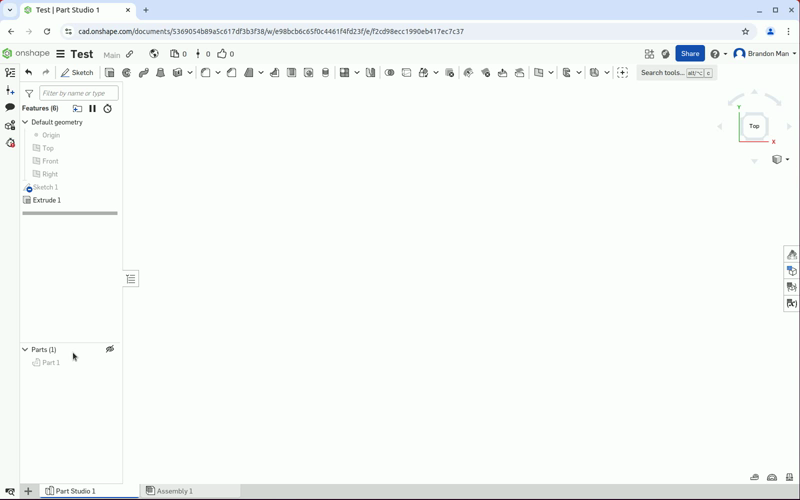
key_down(shift)
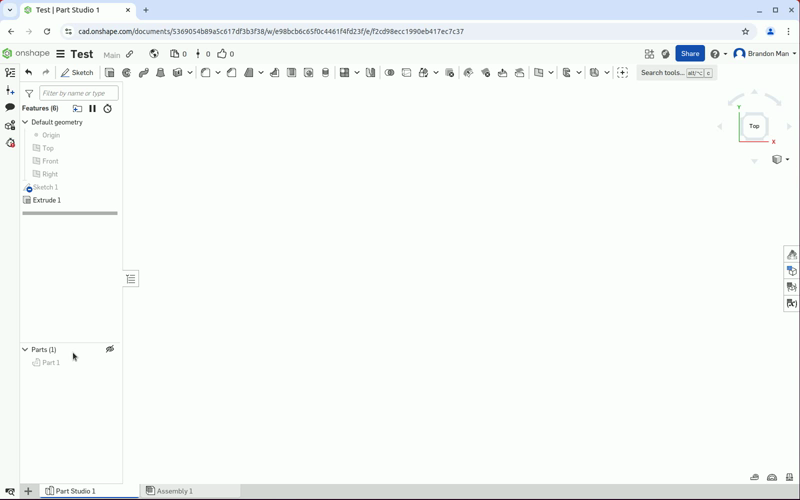
key(up)
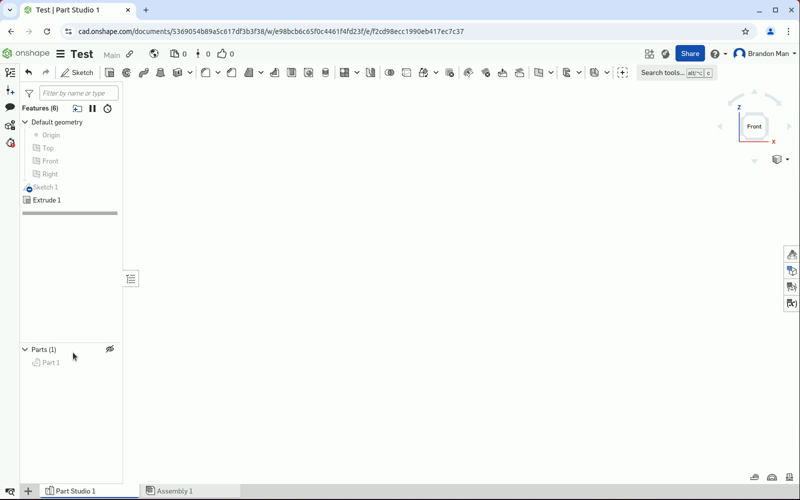
key_up(shift)
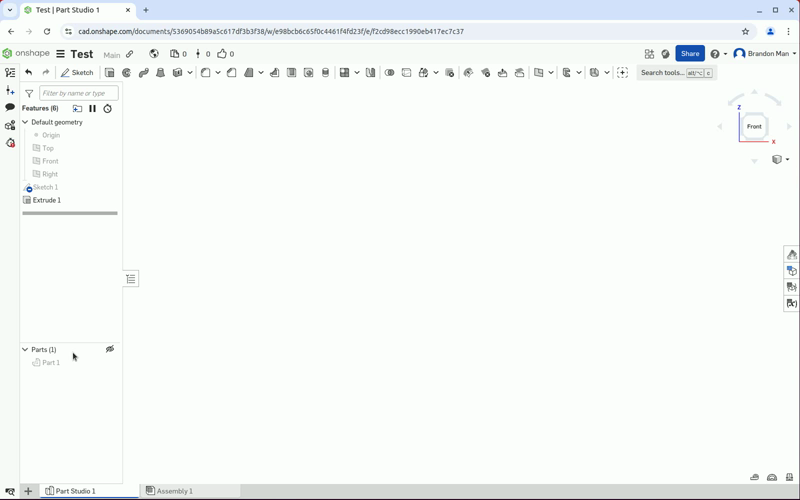
mouse_move(73, 352)
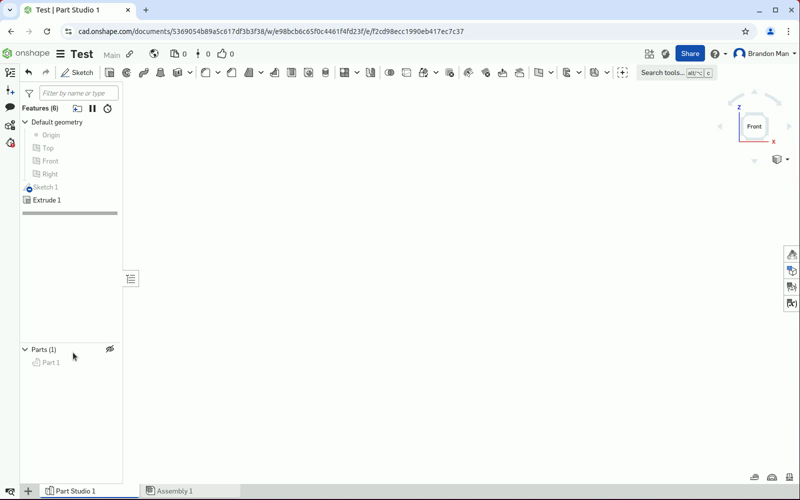
key(shift+y)
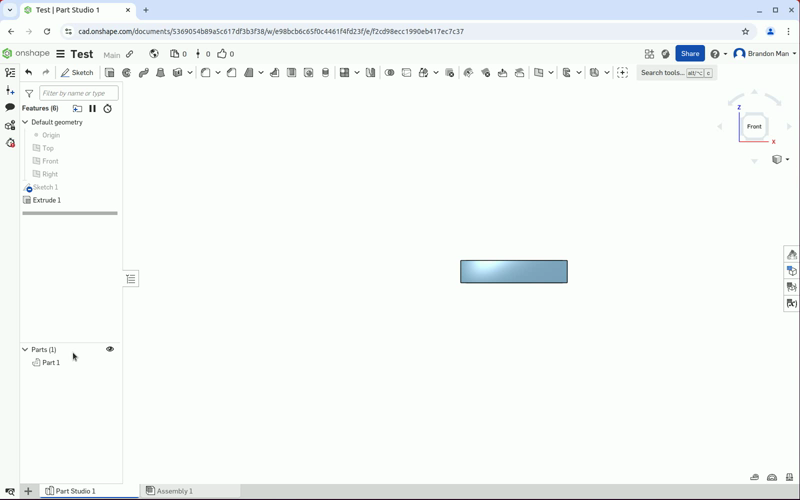
mouse_move(541, 75)
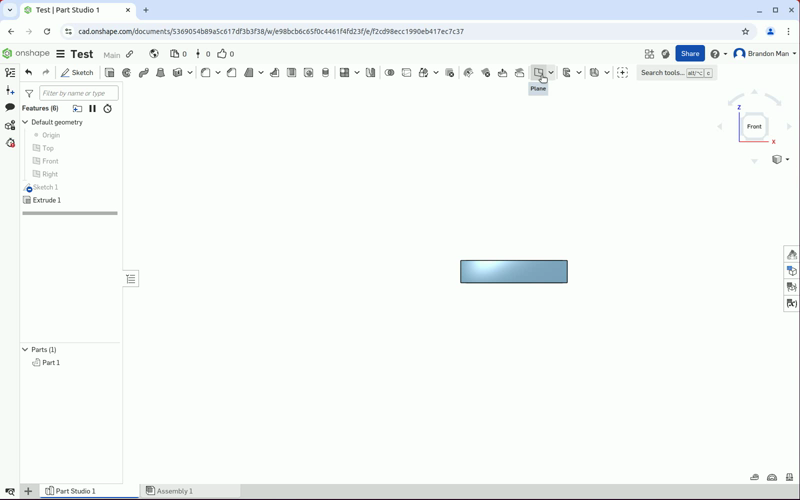
click(541, 75)
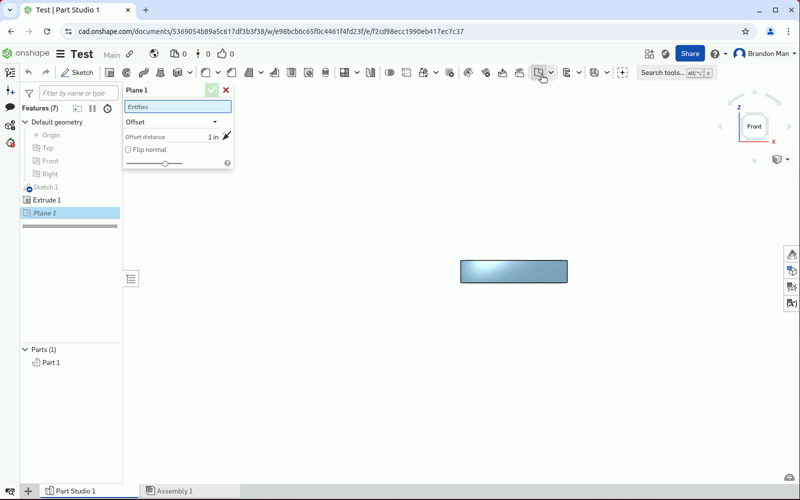
mouse_move(73, 163)
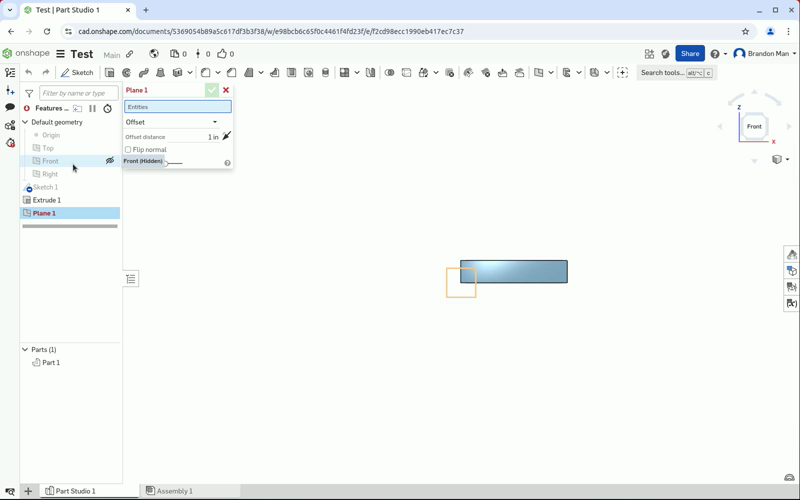
click(73, 163)
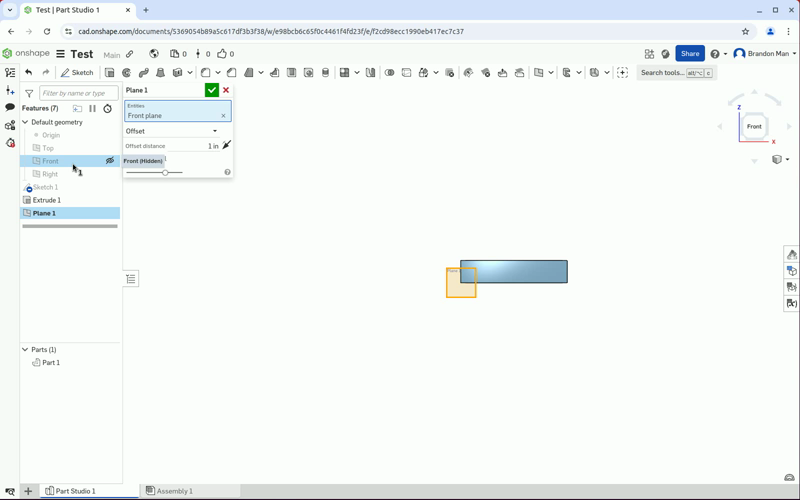
key(tab, 2)
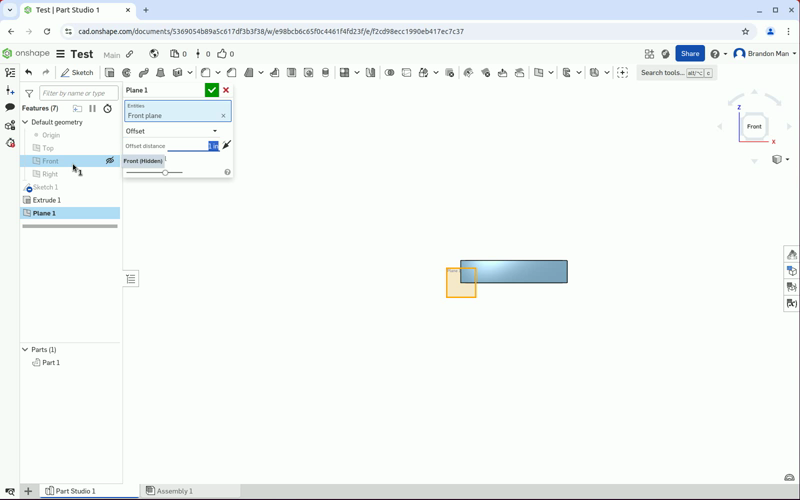
text(1.202)
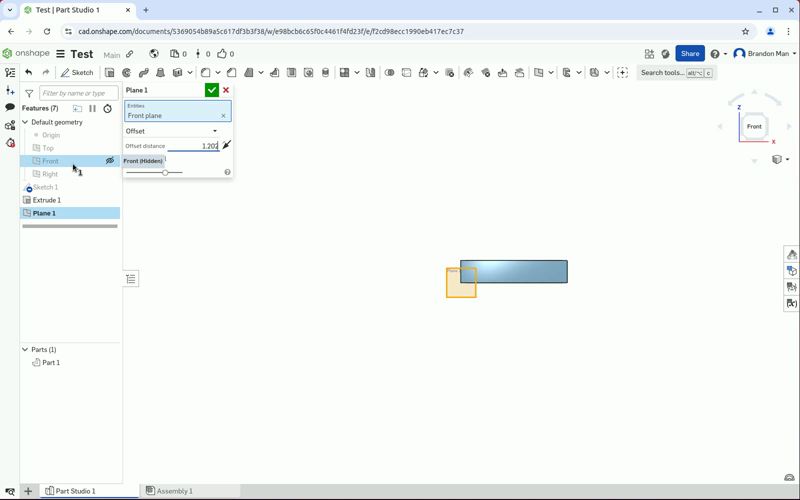
key(enter, 2)
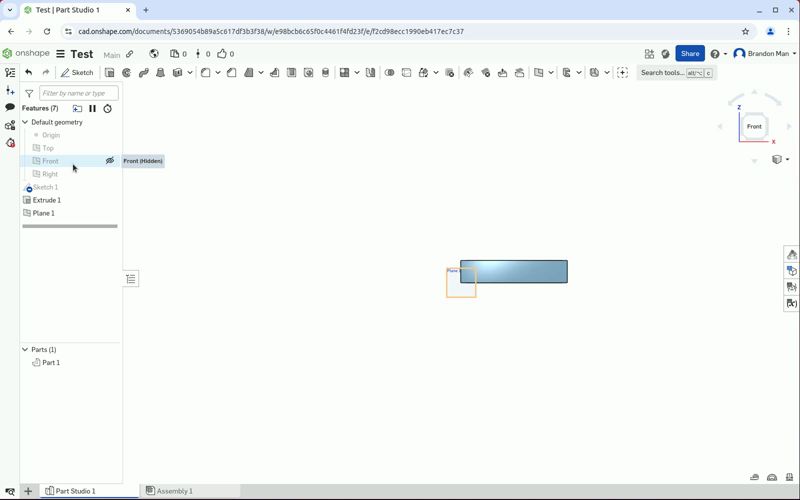
key(shift+s)
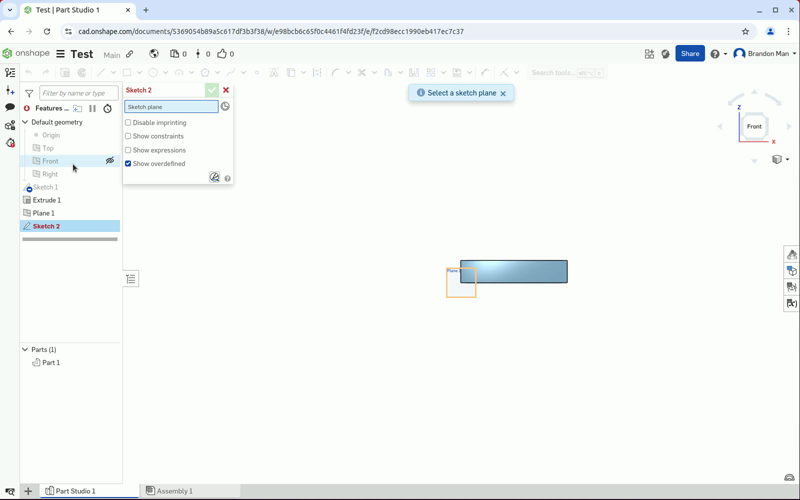
mouse_move(73, 215)
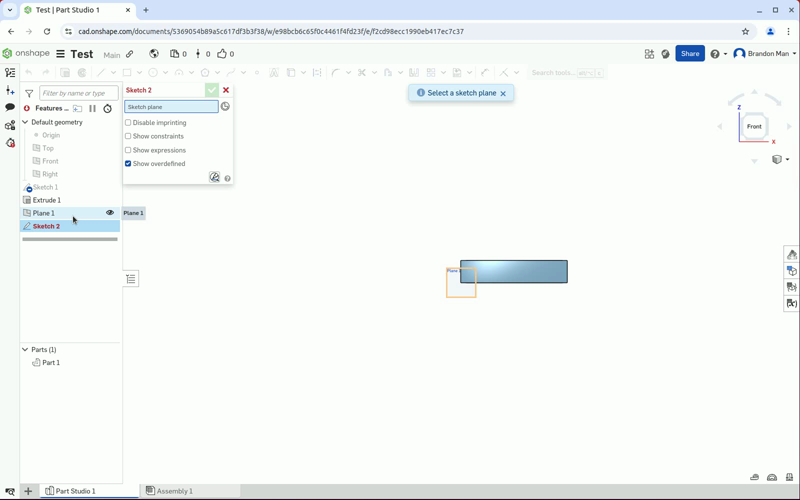
click(73, 215)
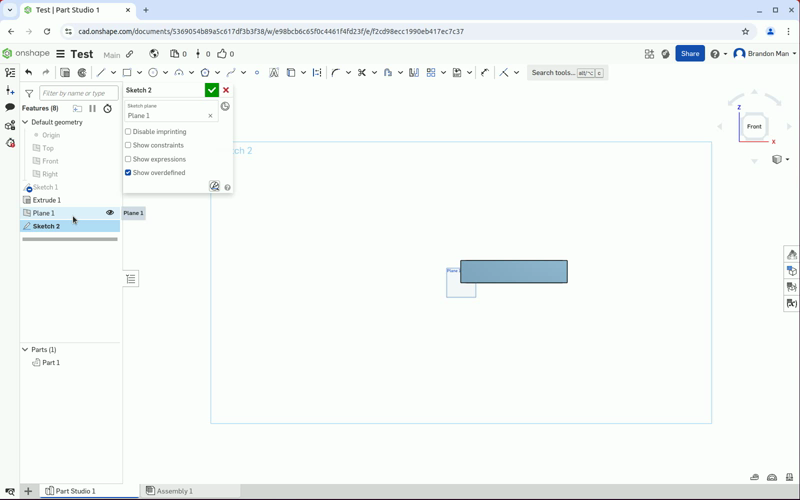
mouse_move(73, 352)
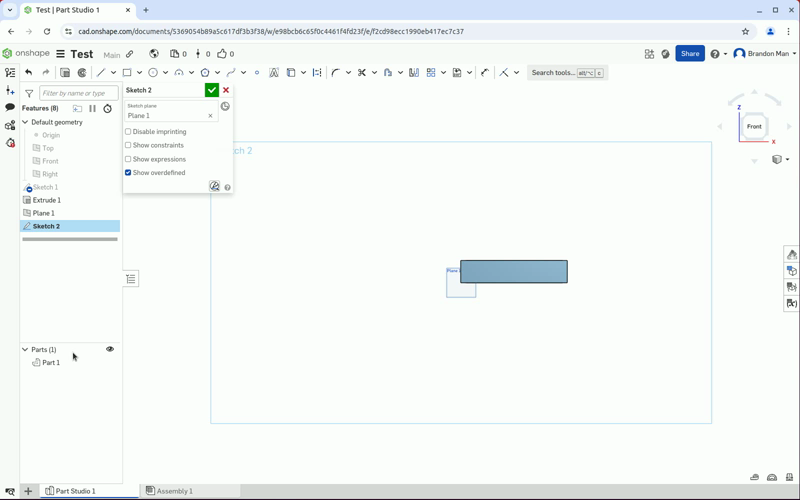
key(y)
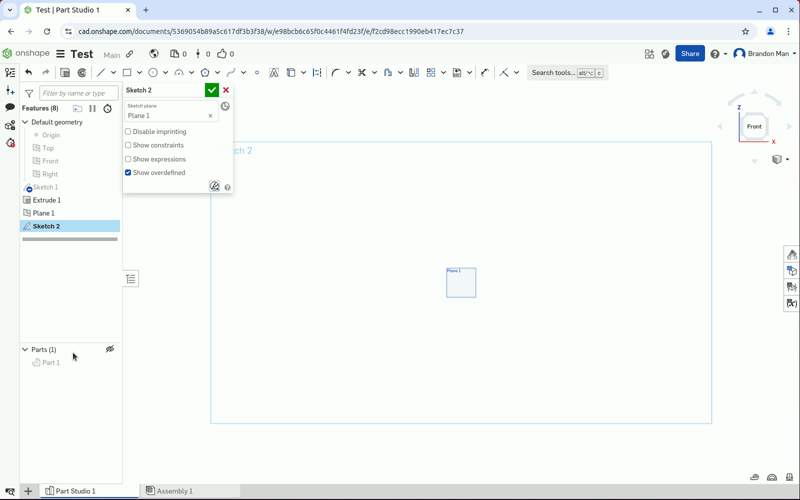
key(l)
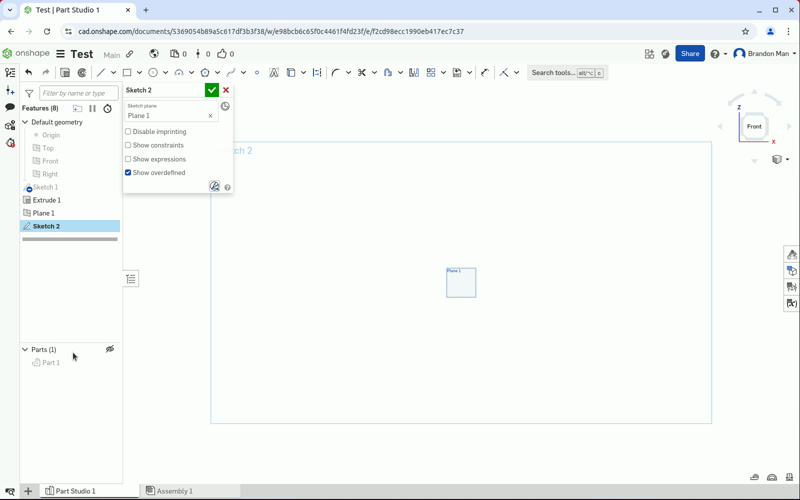
key_down(shift)
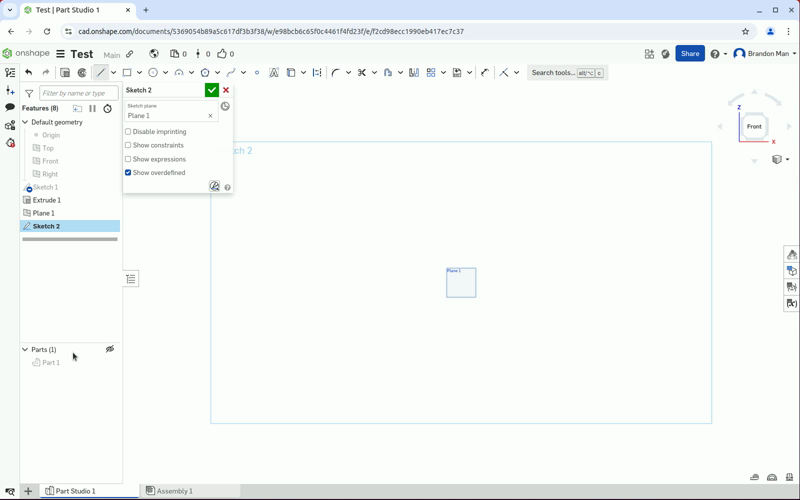
mouse_move(465, 282)
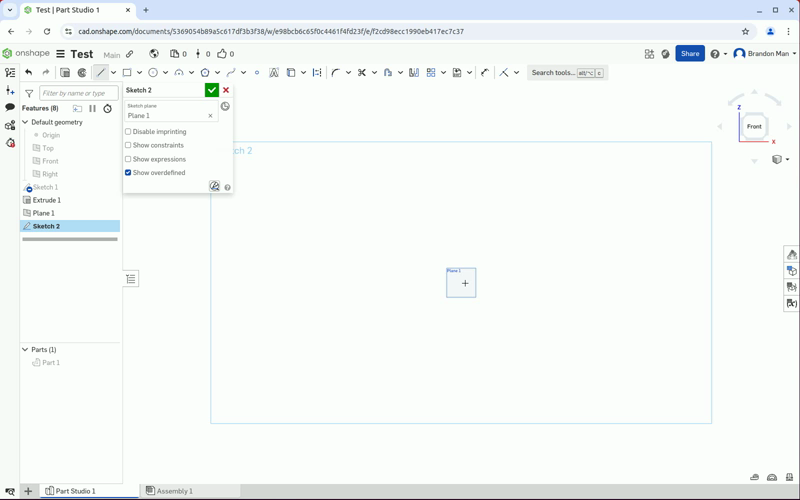
click(465, 282)
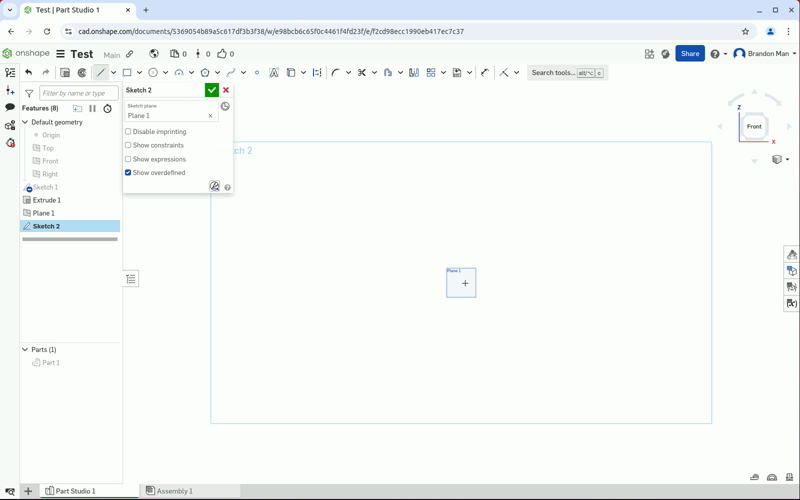
key_up(shift)
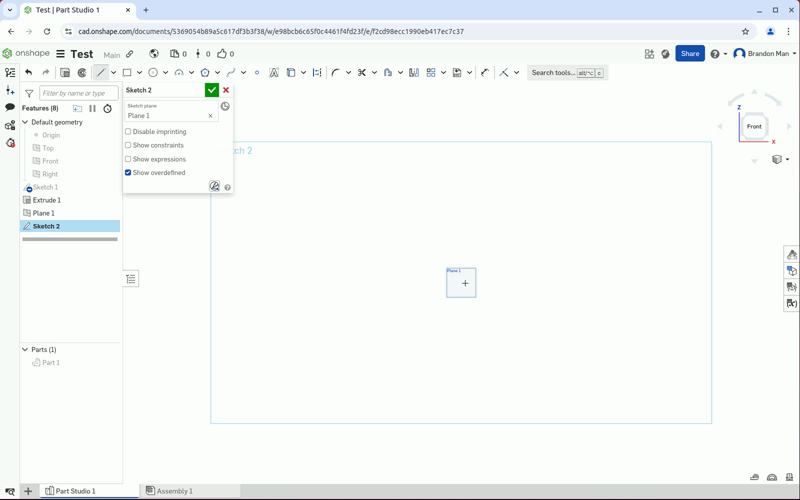
key_down(shift)
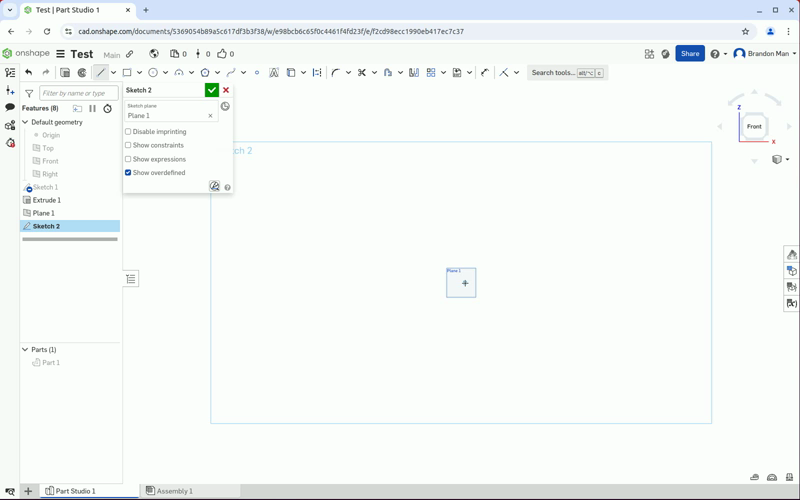
mouse_move(561, 282)
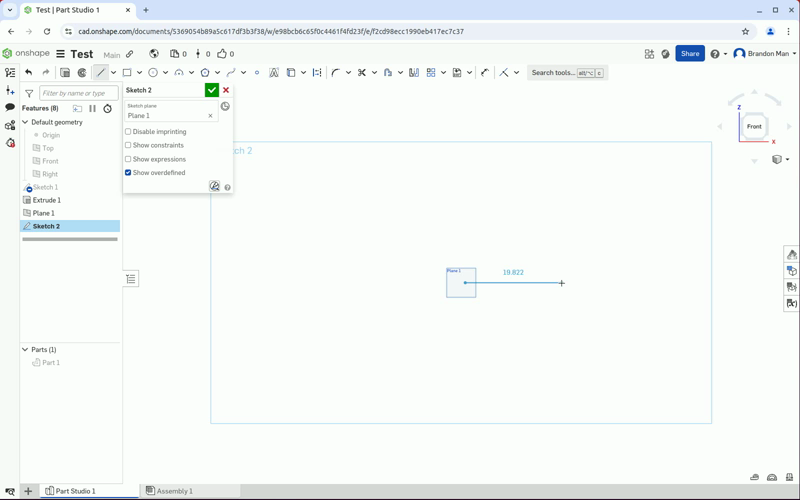
click(561, 282)
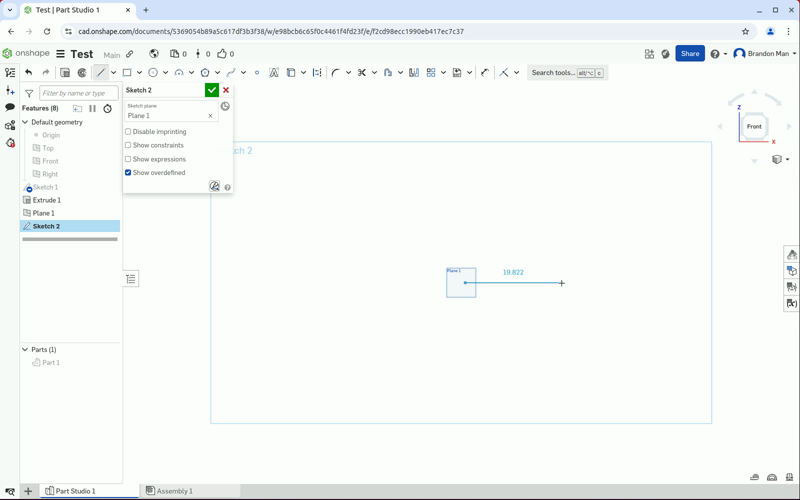
key_up(shift)
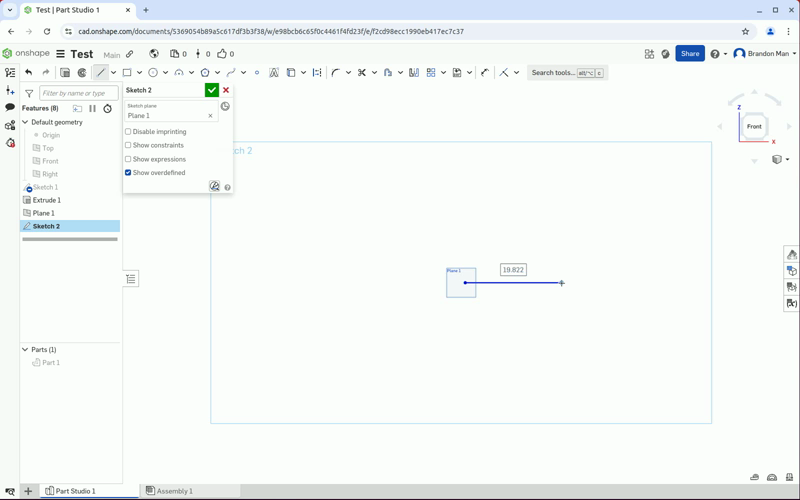
key_down(shift)
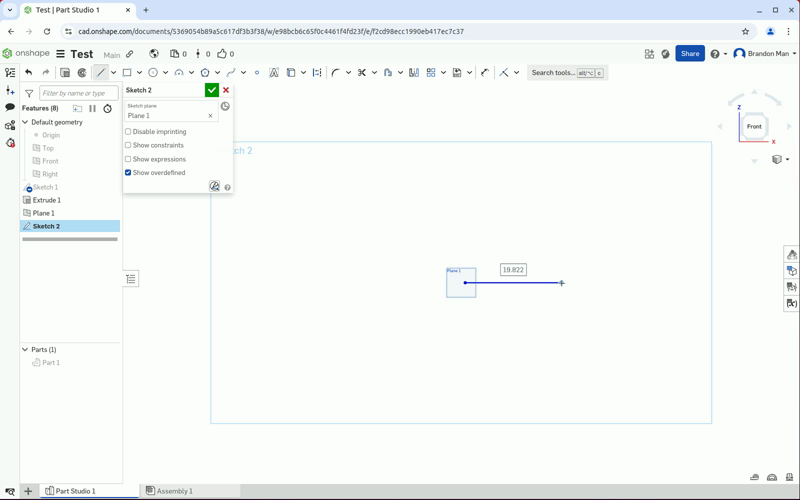
mouse_move(589, 282)
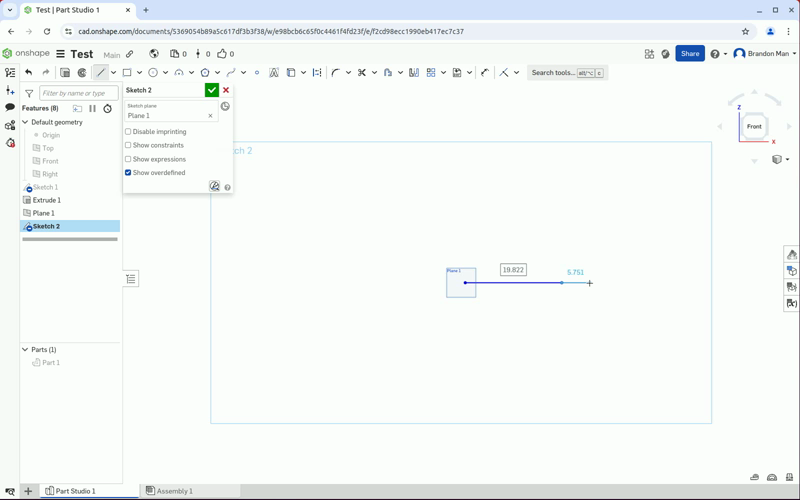
mouse_move(561, 277)
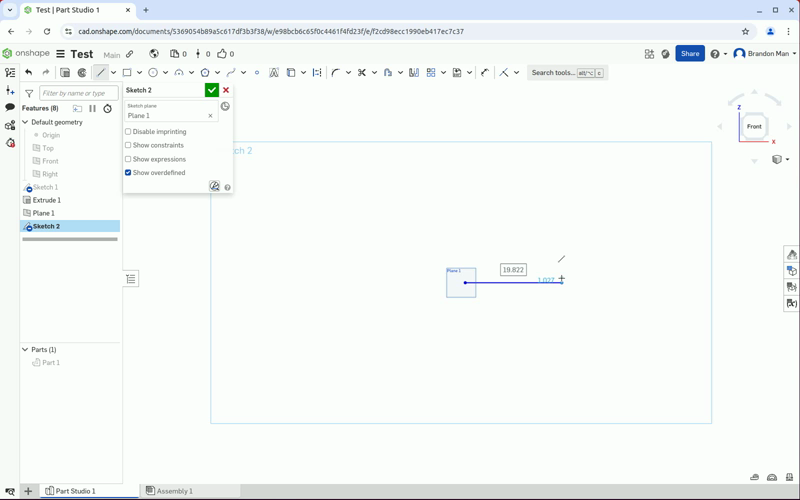
scroll(6)
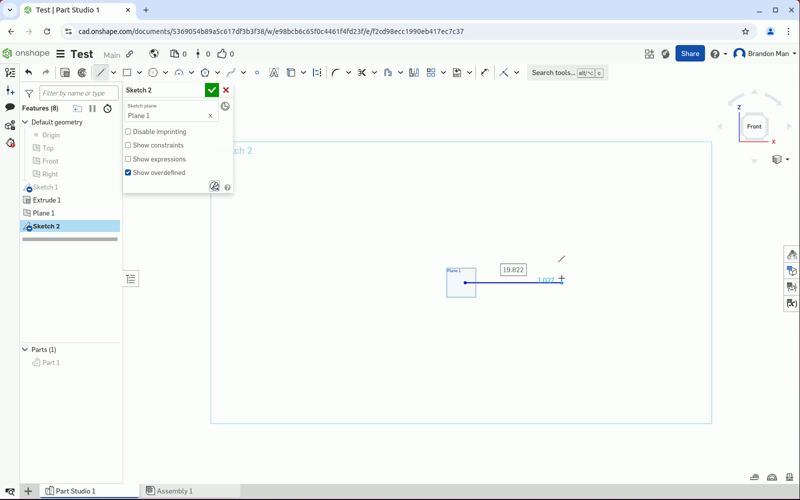
scroll(6)
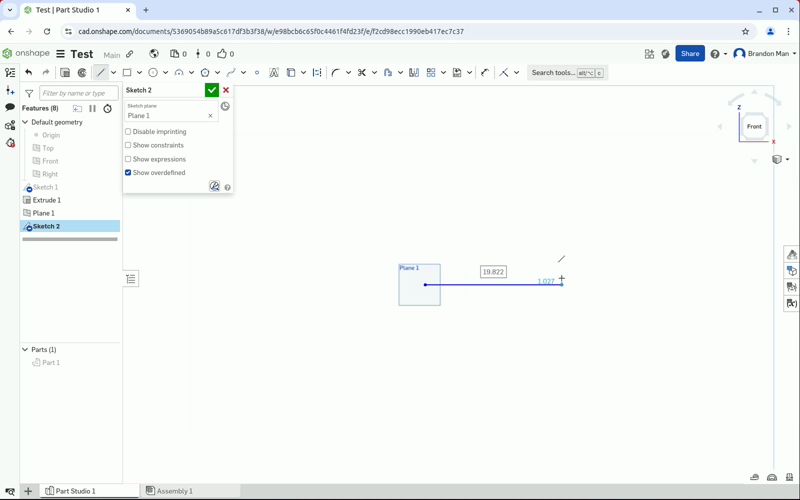
scroll(6)
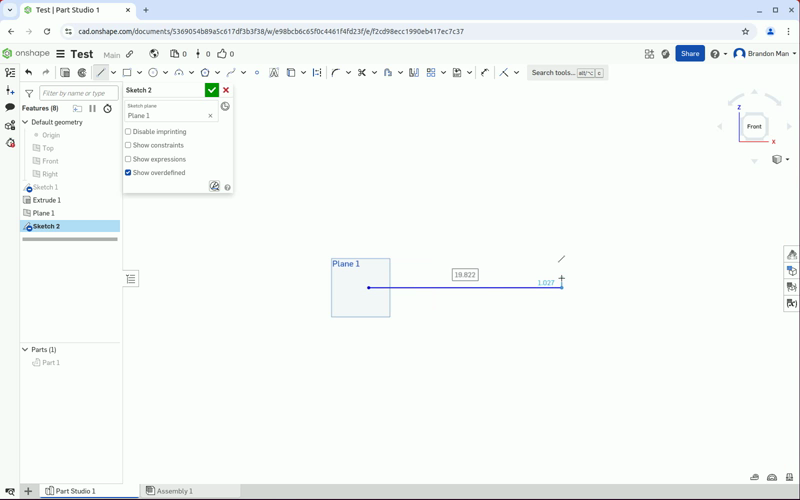
scroll(6)
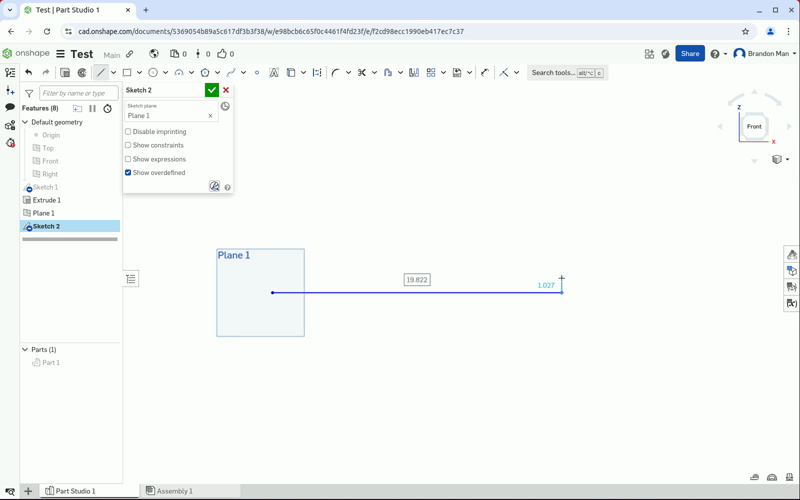
scroll(6)
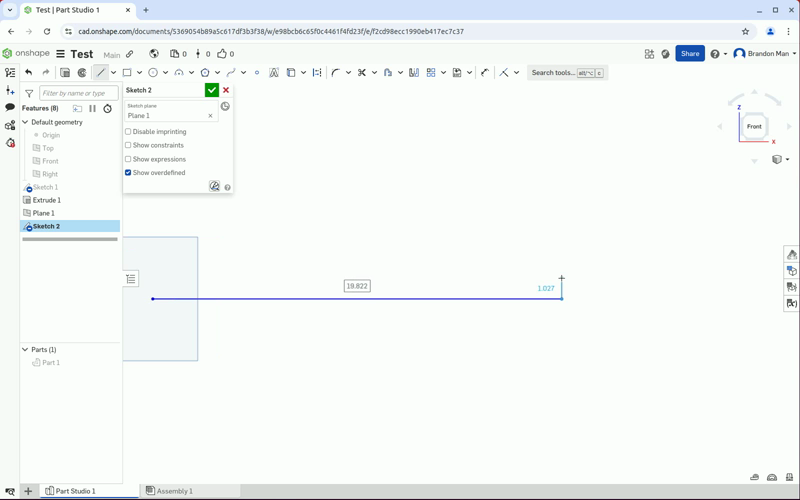
scroll(6)
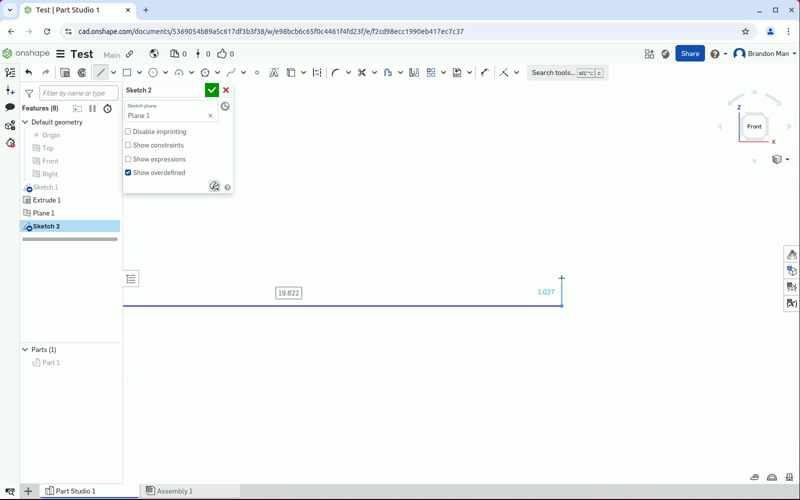
scroll(6)
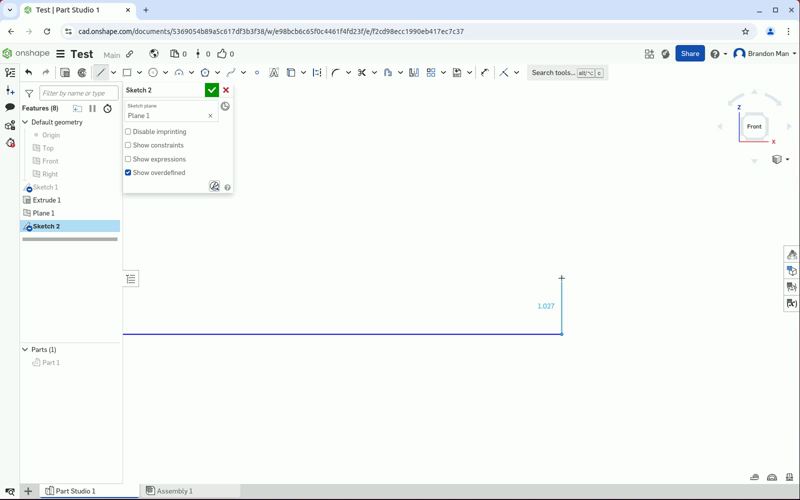
click(561, 277)
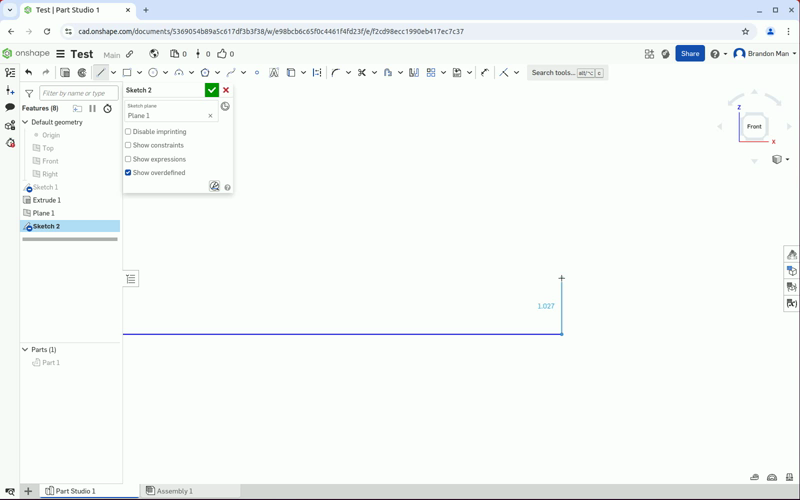
scroll(-6)
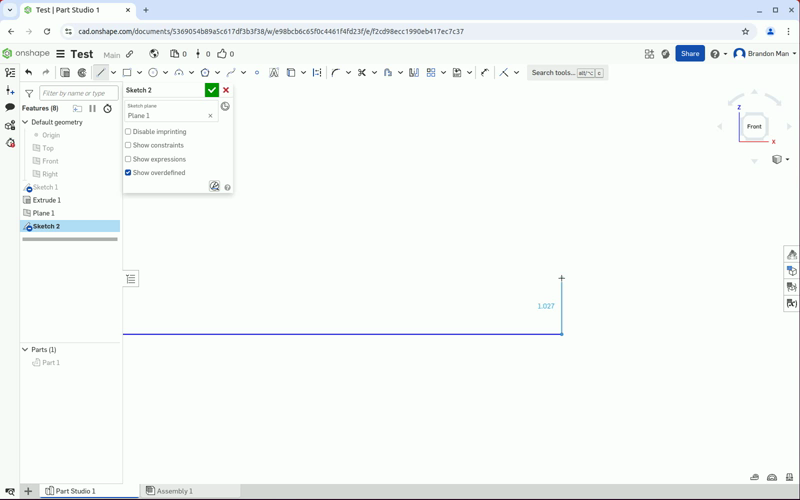
scroll(-6)
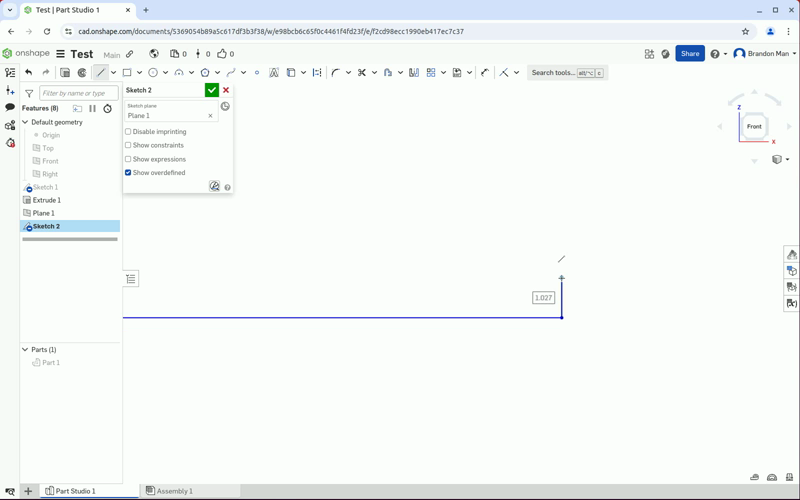
scroll(-6)
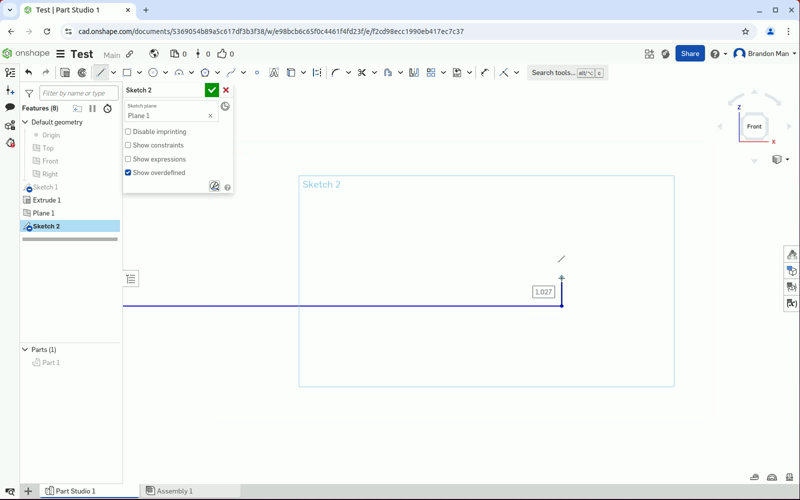
scroll(-6)
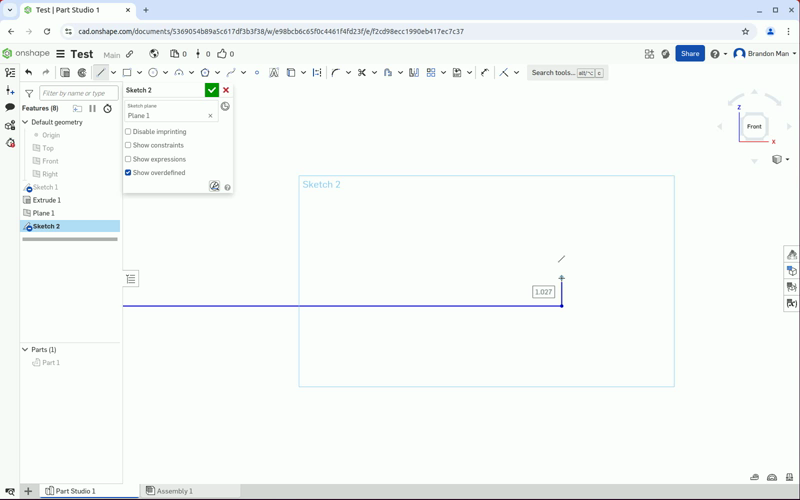
scroll(-6)
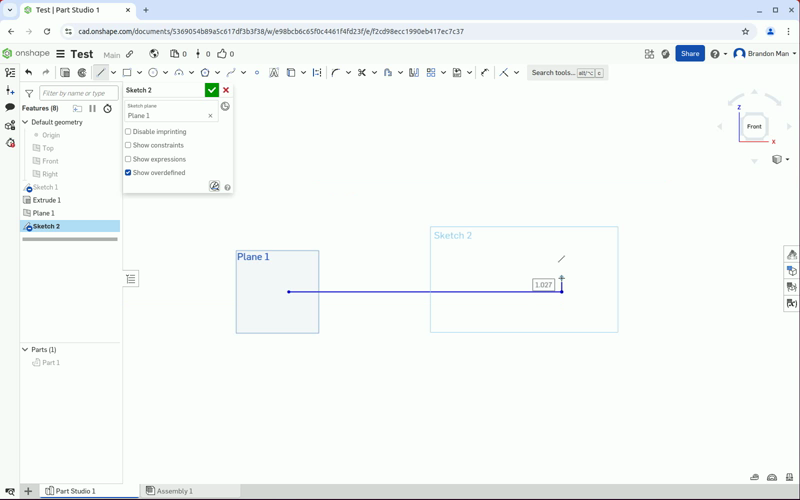
scroll(-6)
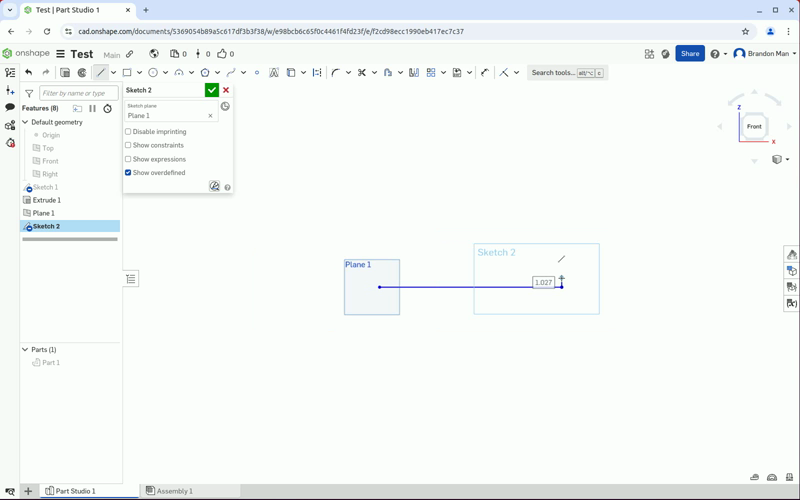
scroll(-6)
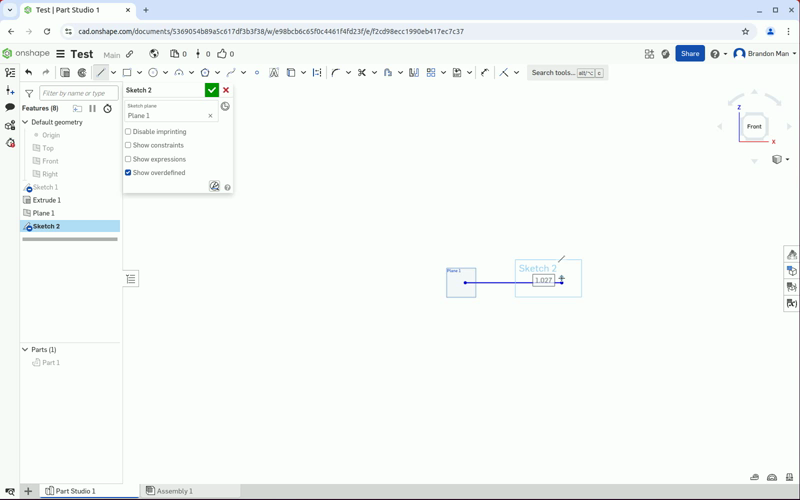
key_up(shift)
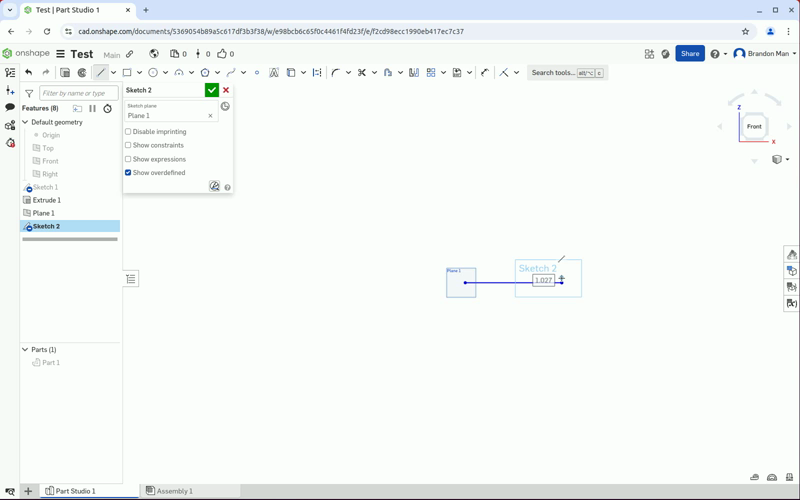
key_down(shift)
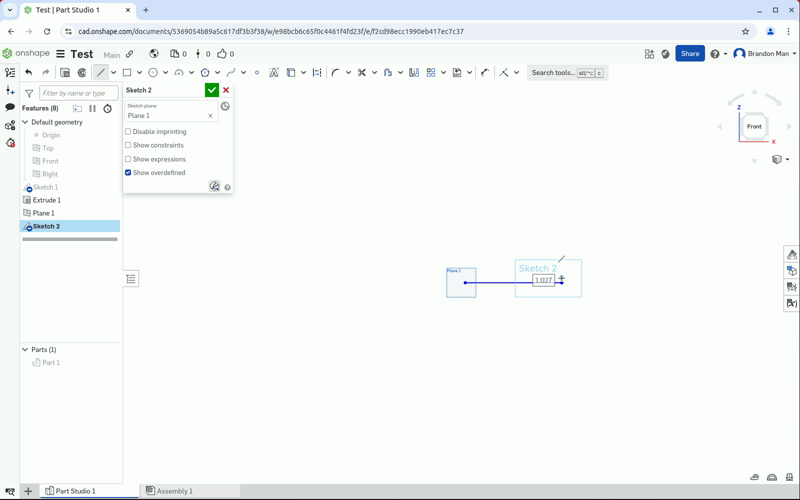
mouse_move(465, 277)
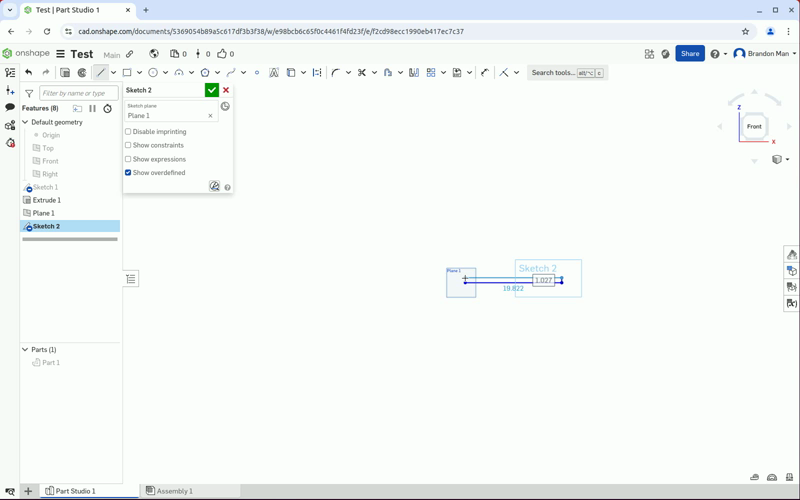
click(465, 277)
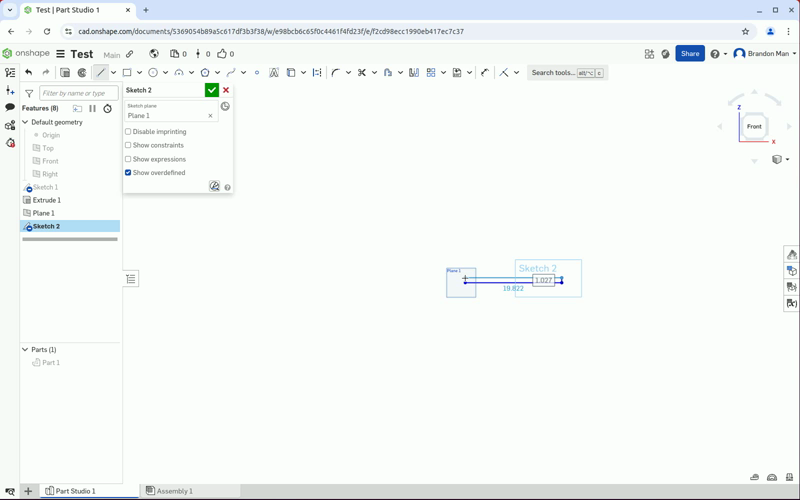
key_up(shift)
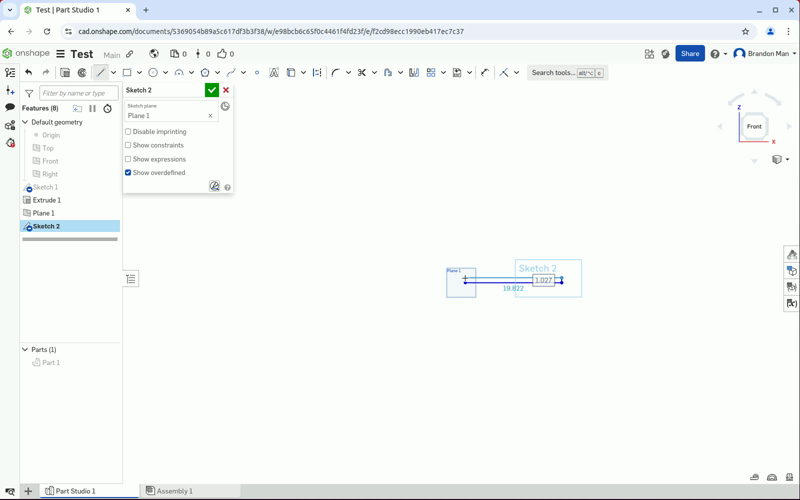
mouse_move(495, 277)
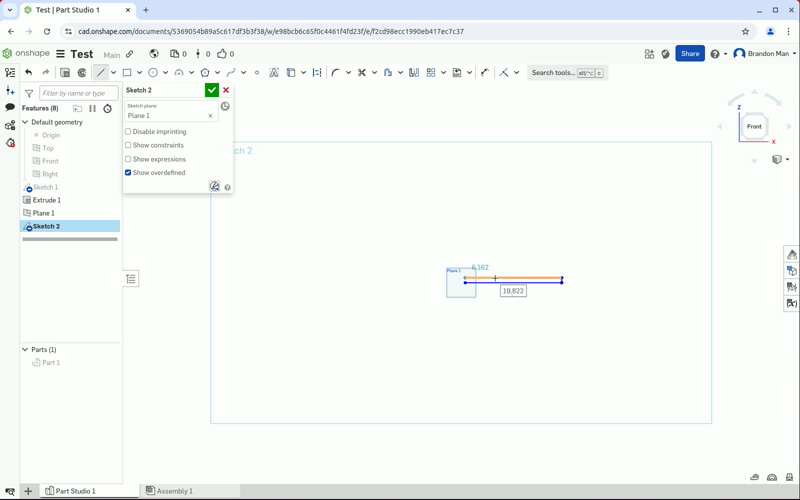
key_down(shift)
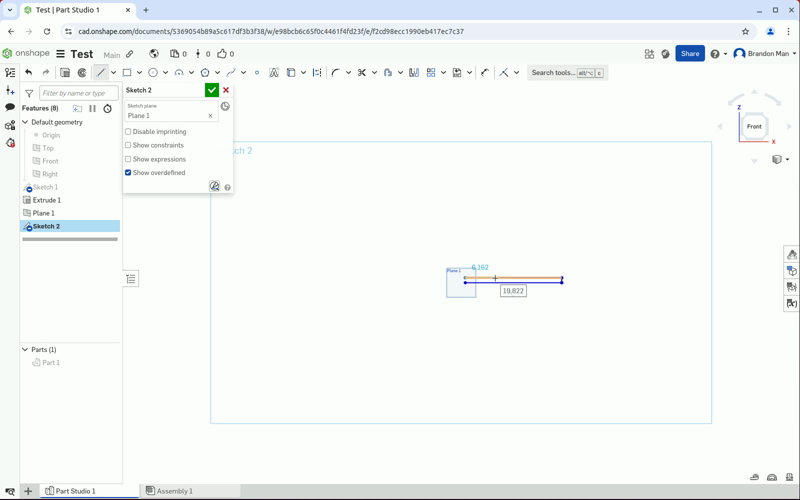
mouse_move(465, 282)
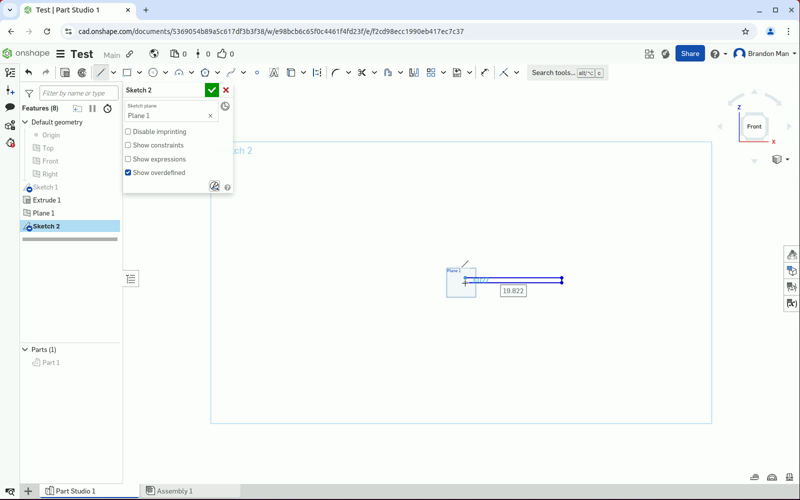
scroll(6)
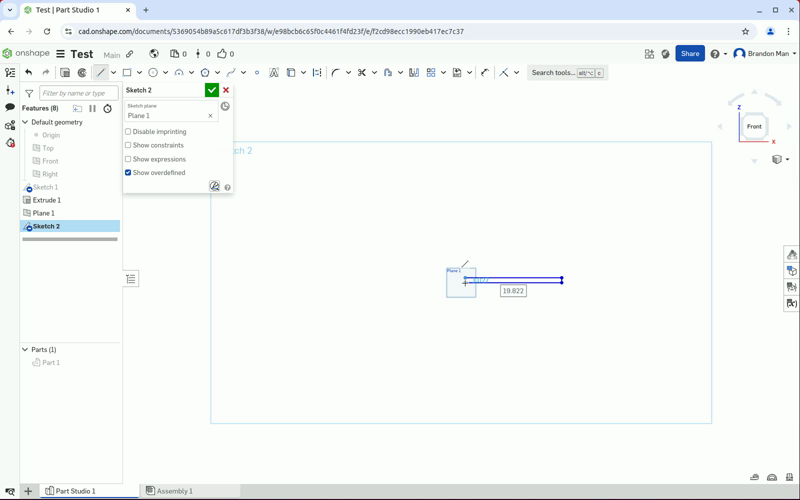
scroll(6)
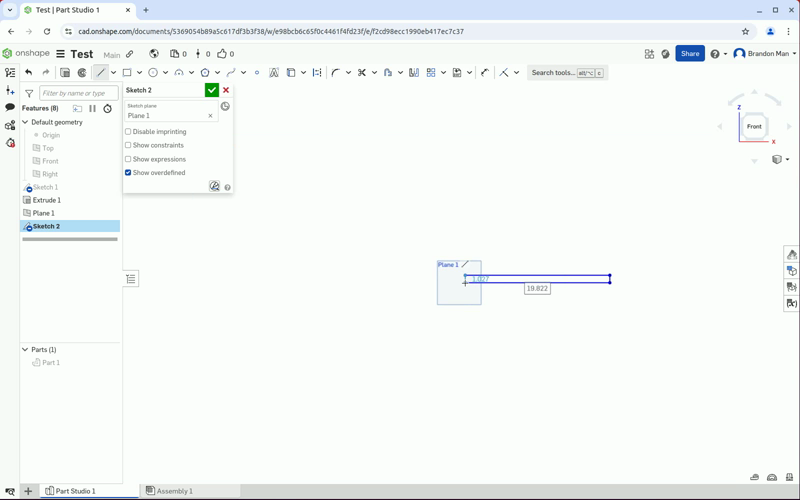
scroll(6)
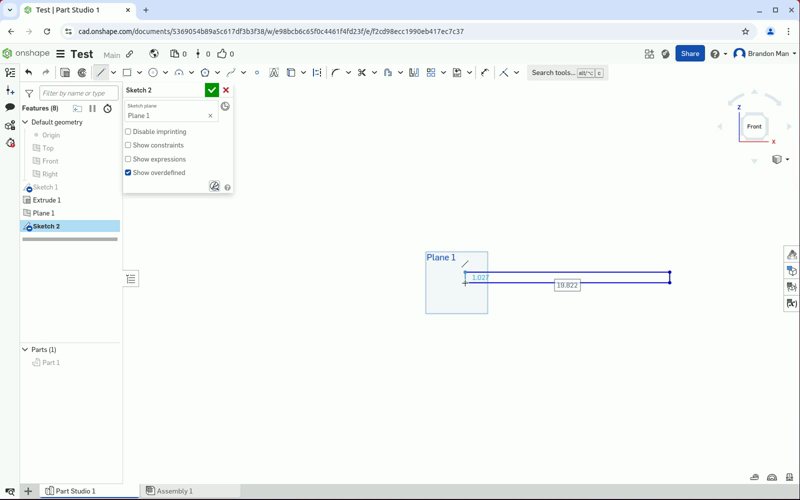
scroll(6)
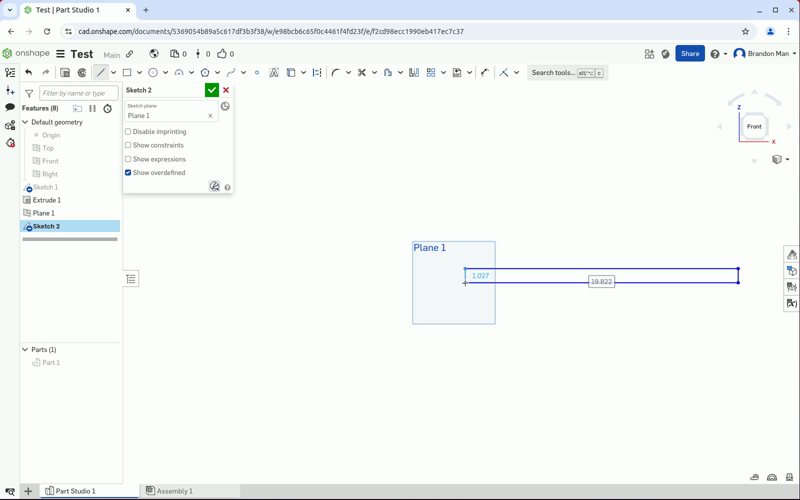
scroll(6)
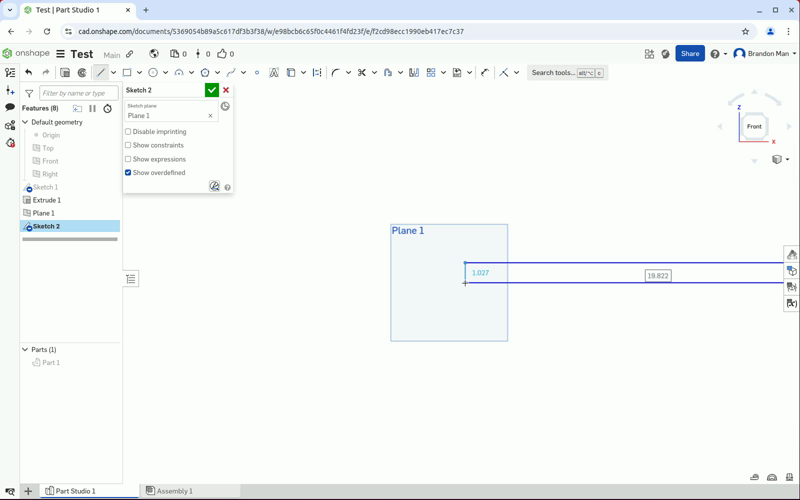
scroll(6)
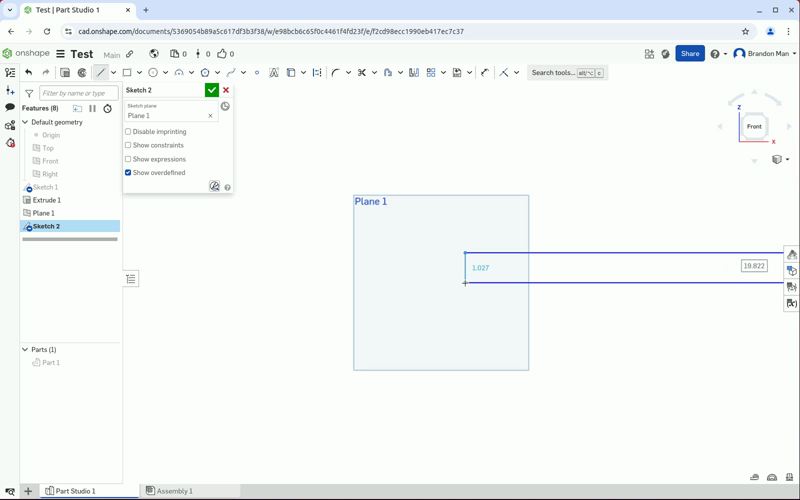
scroll(6)
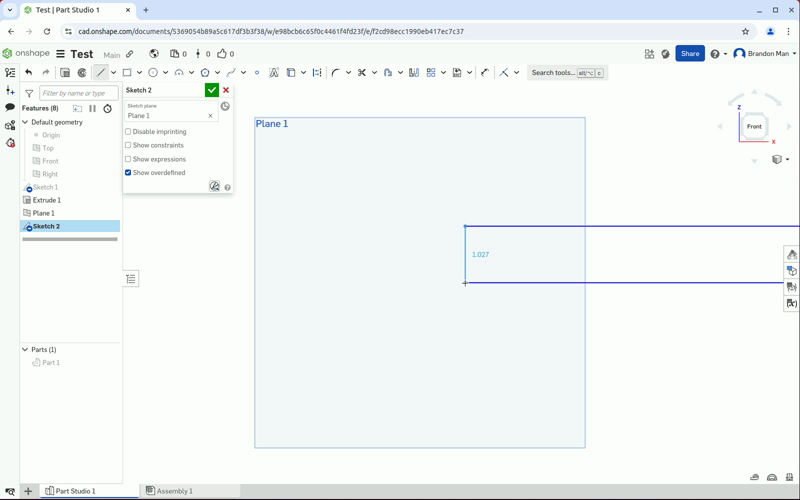
key_up(shift)
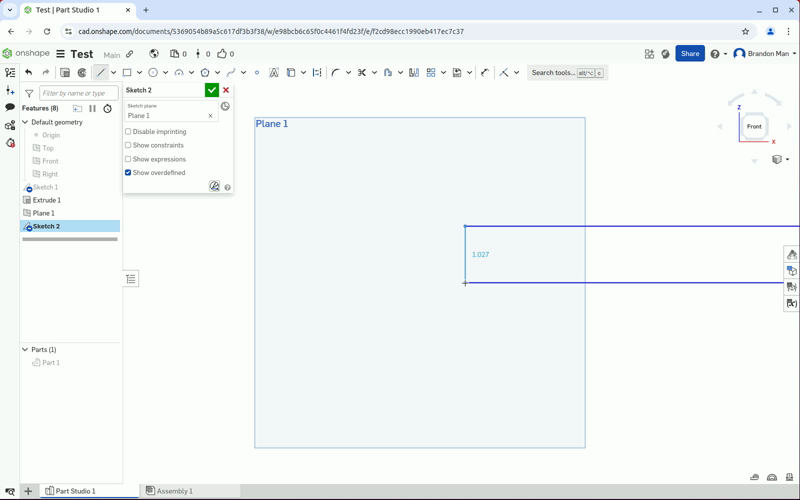
click(465, 282)
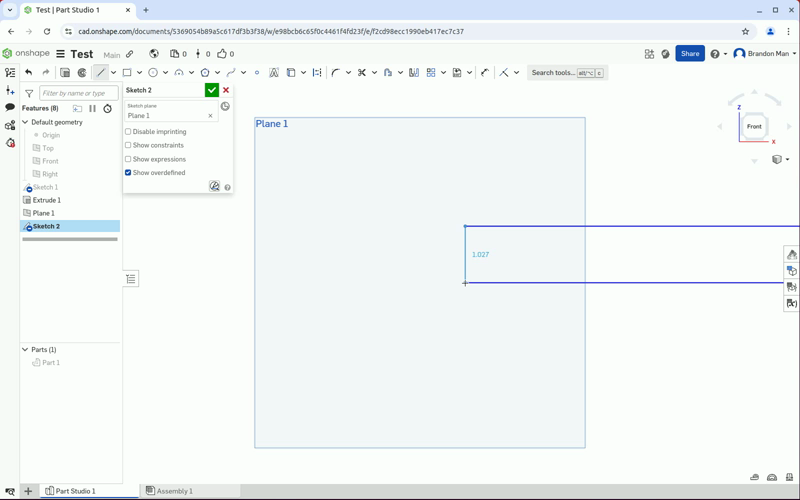
scroll(-6)
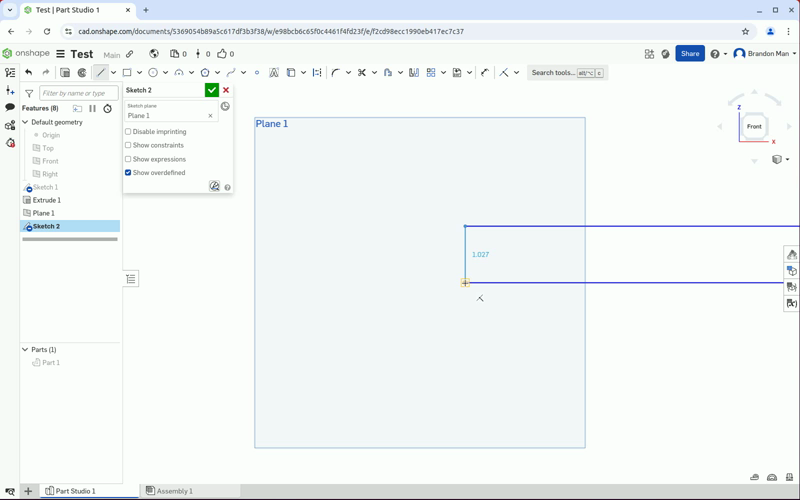
scroll(-6)
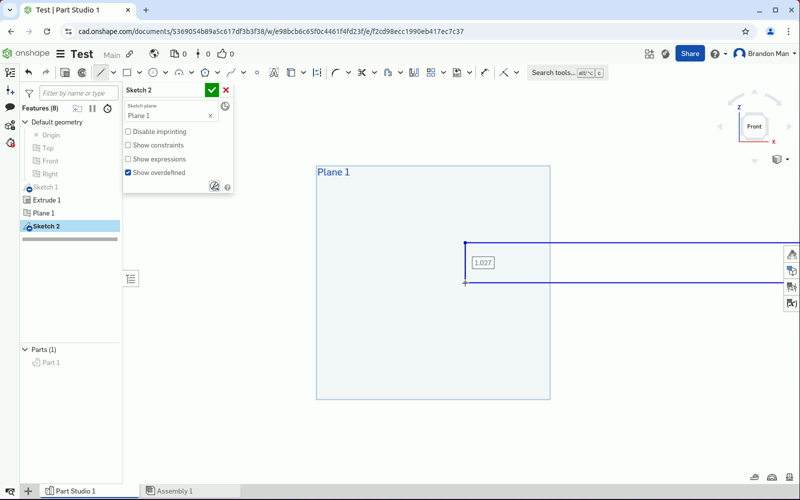
scroll(-6)
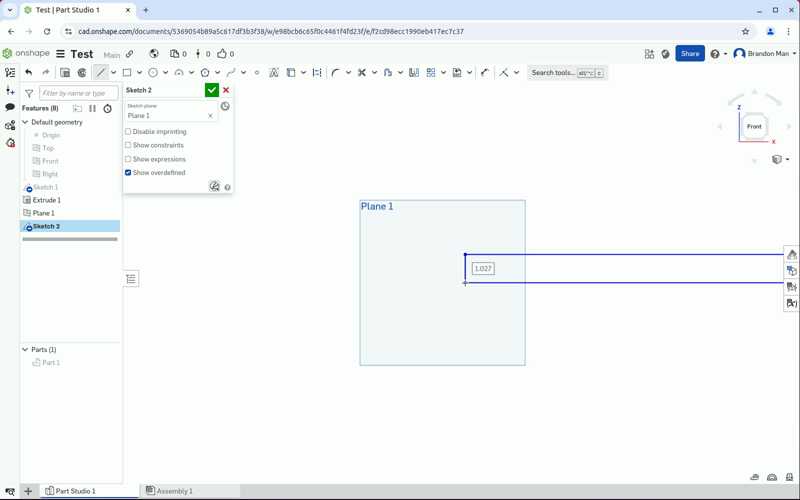
scroll(-6)
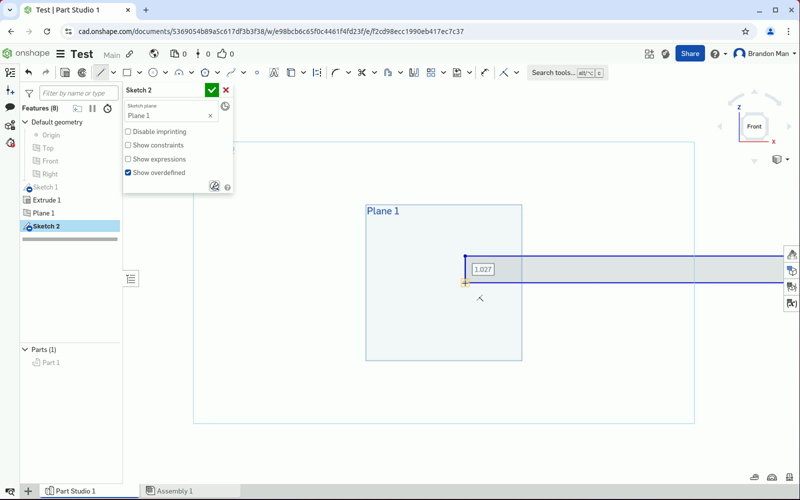
scroll(-6)
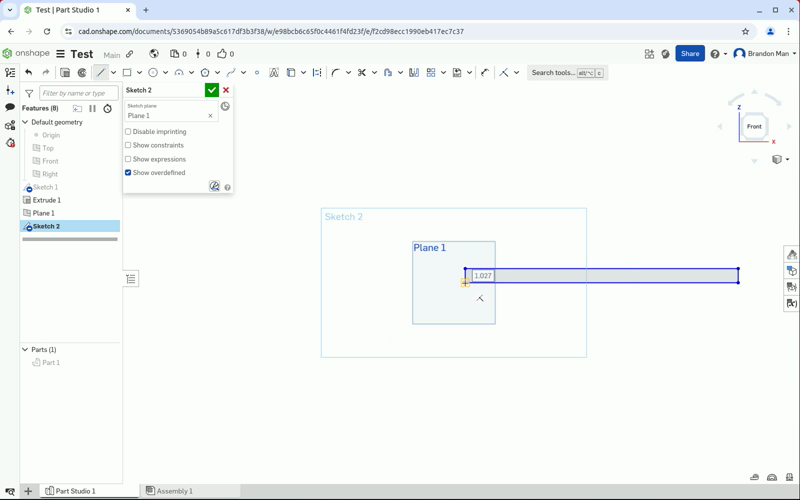
scroll(-6)
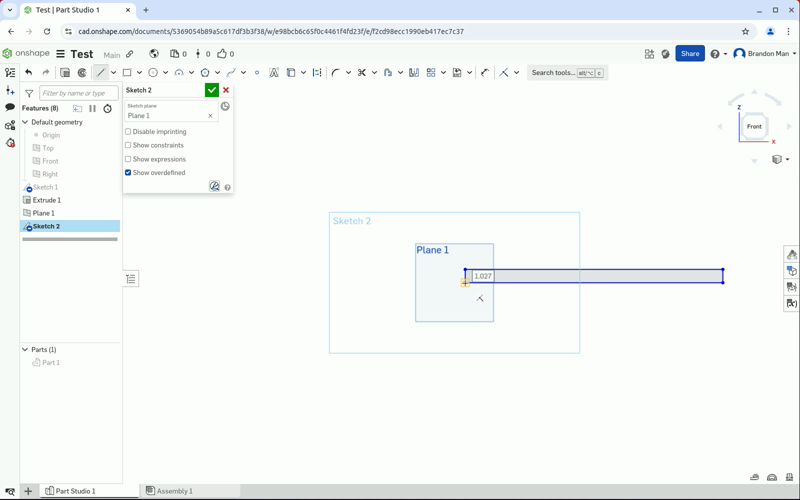
scroll(-6)
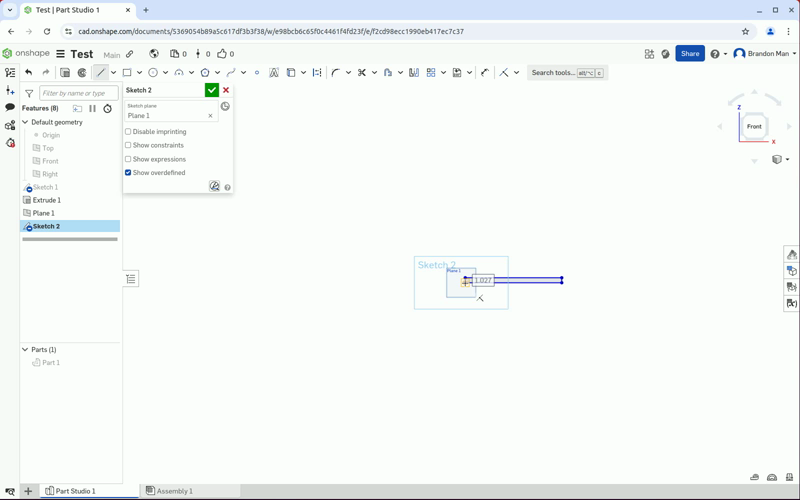
key(esc)
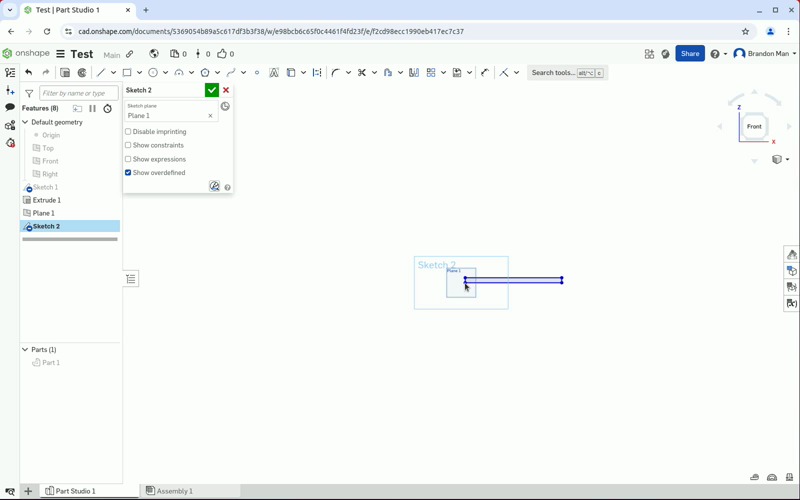
mouse_move(477, 279)
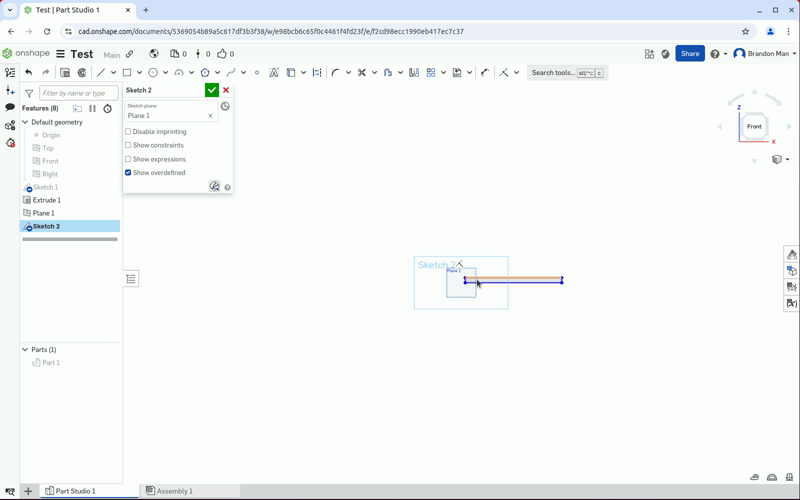
scroll(6)
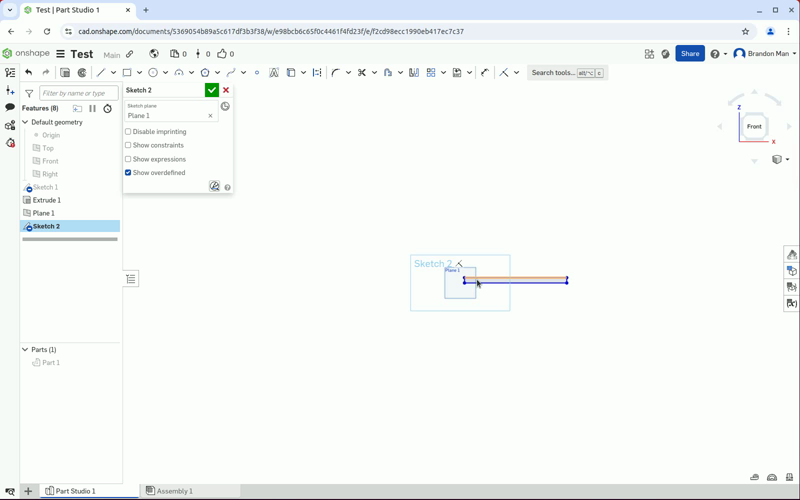
scroll(6)
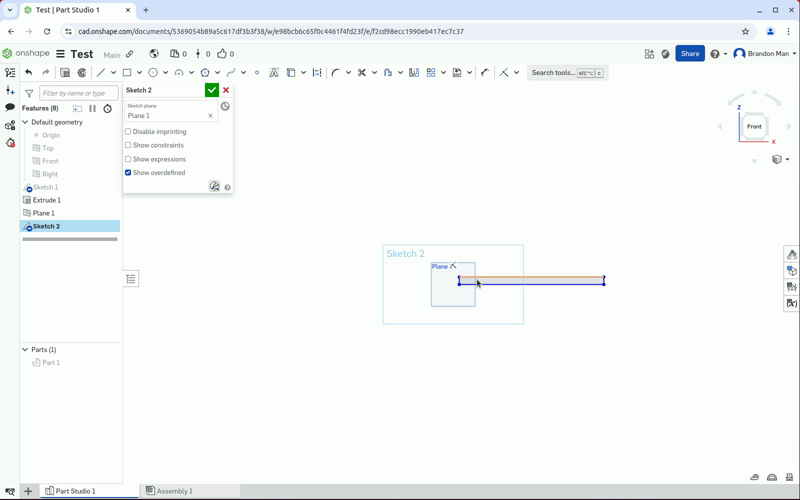
scroll(6)
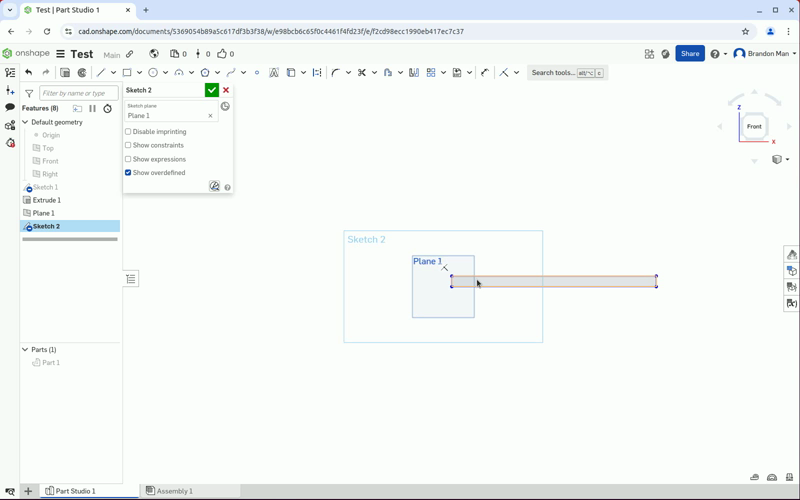
scroll(6)
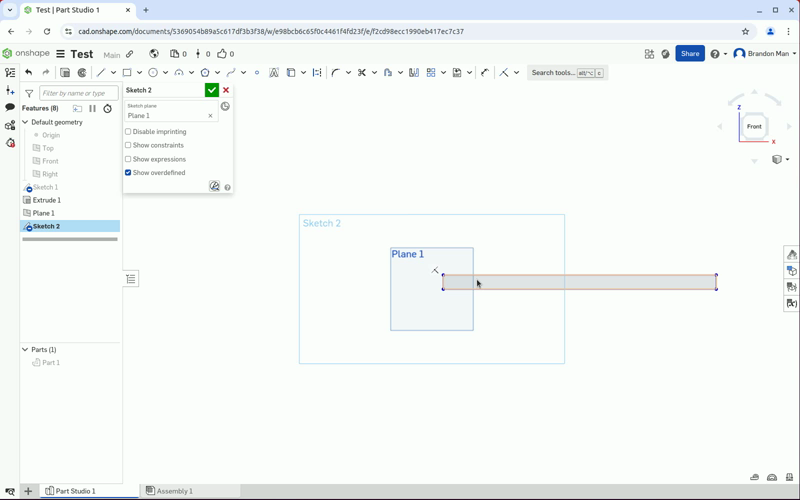
scroll(6)
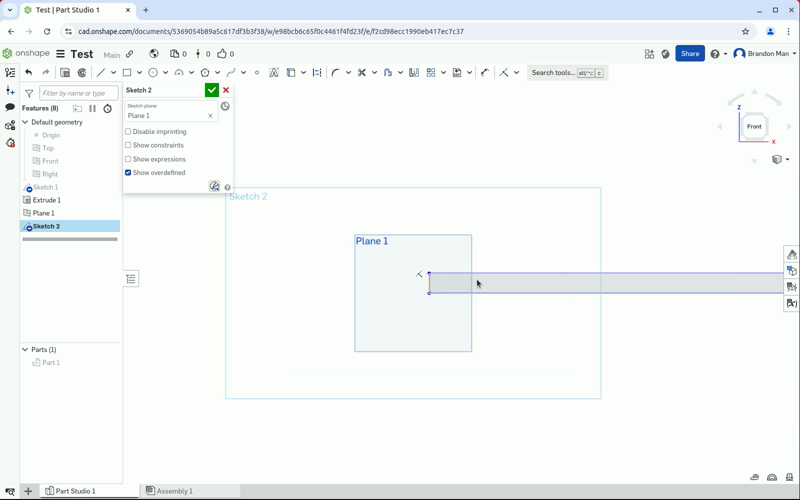
scroll(6)
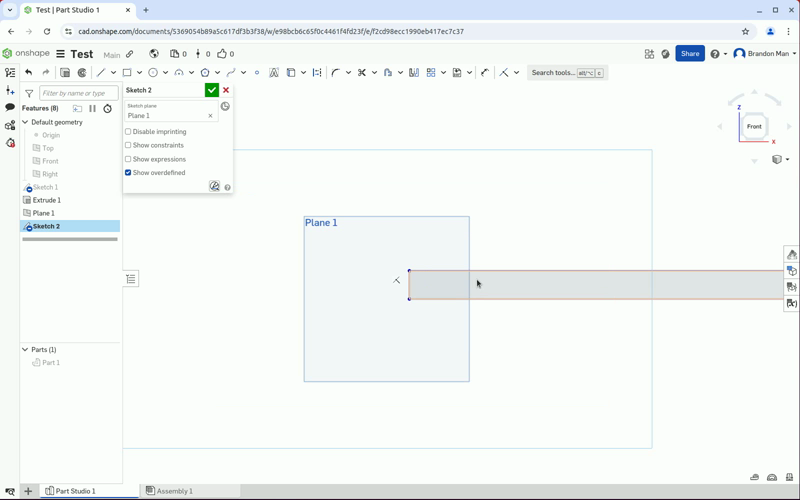
scroll(6)
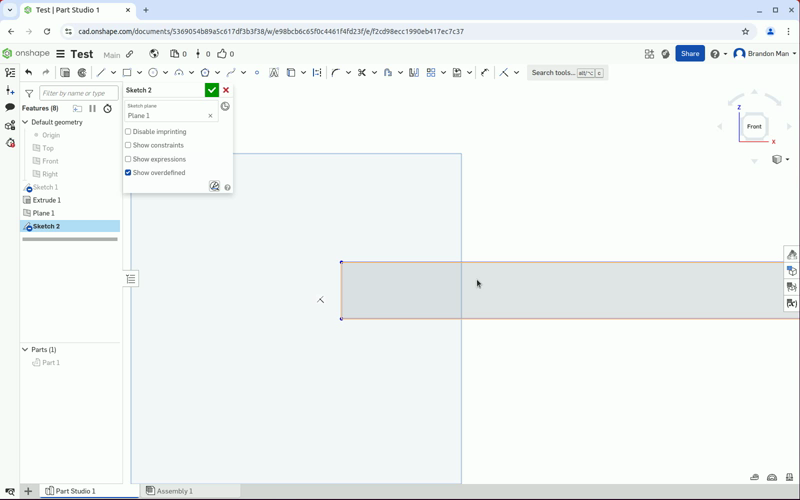
click(477, 279)
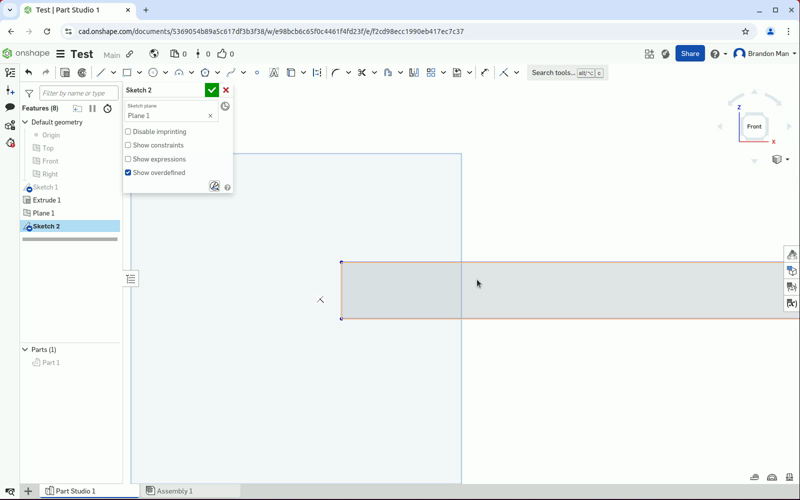
scroll(-6)
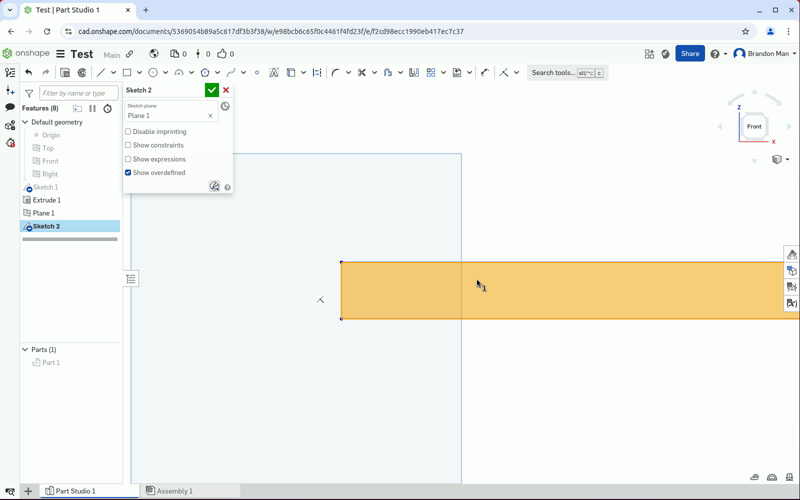
scroll(-6)
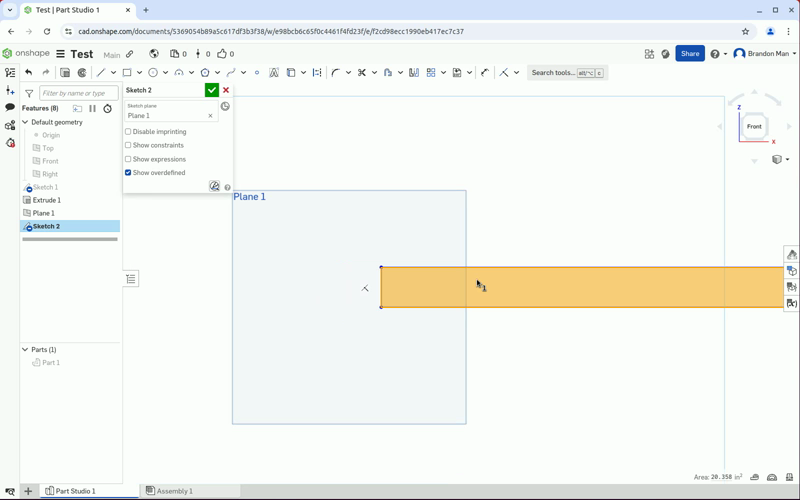
scroll(-6)
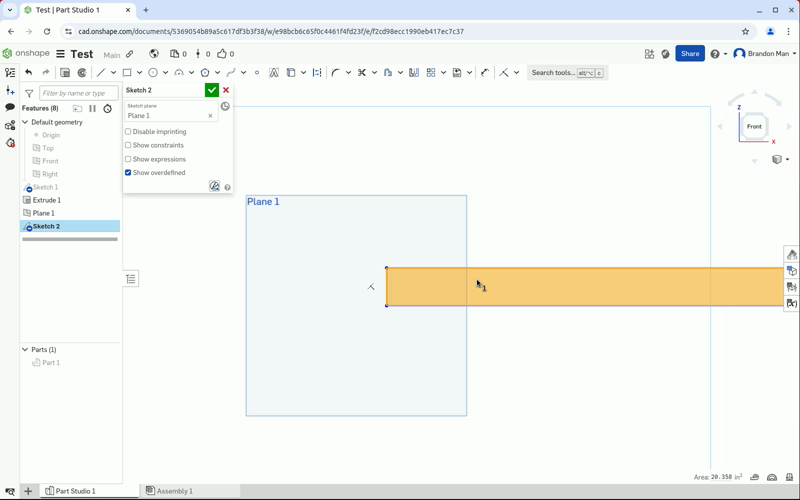
scroll(-6)
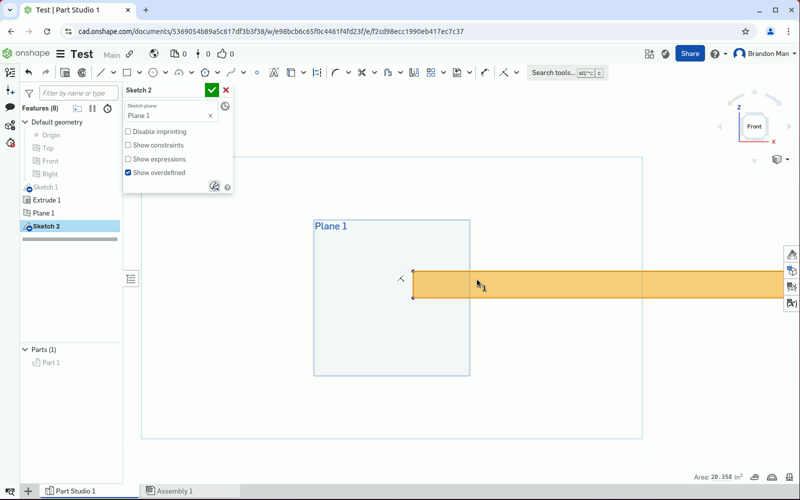
scroll(-6)
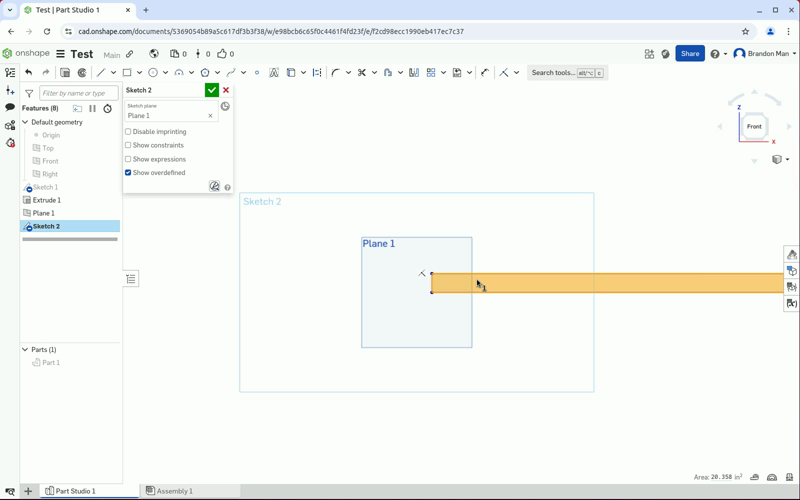
scroll(-6)
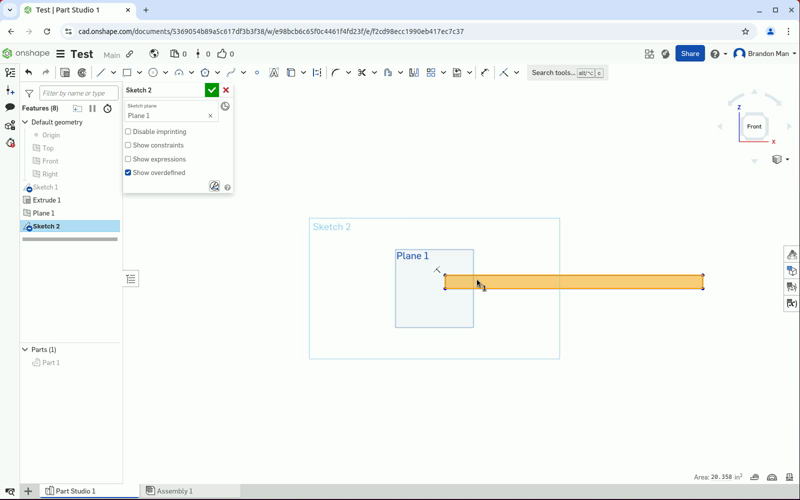
scroll(-6)
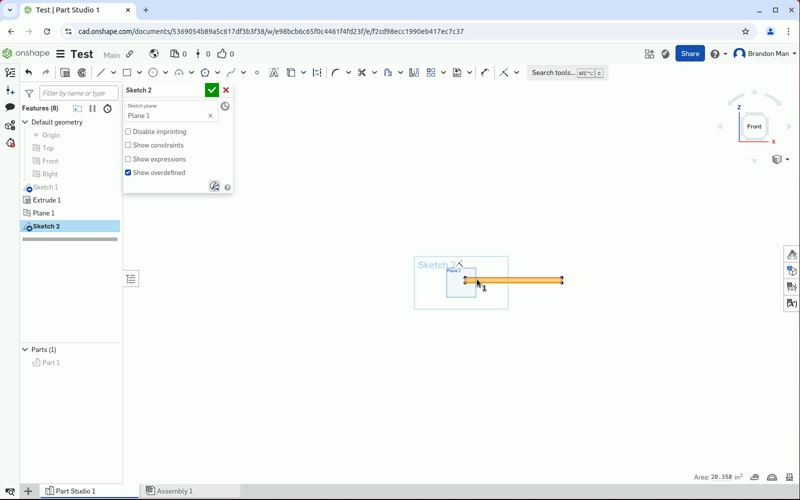
mouse_move(73, 352)
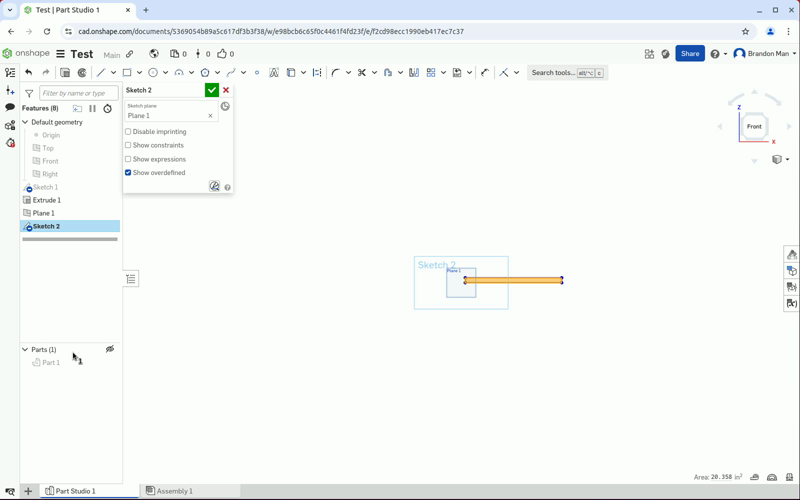
key(shift+y)
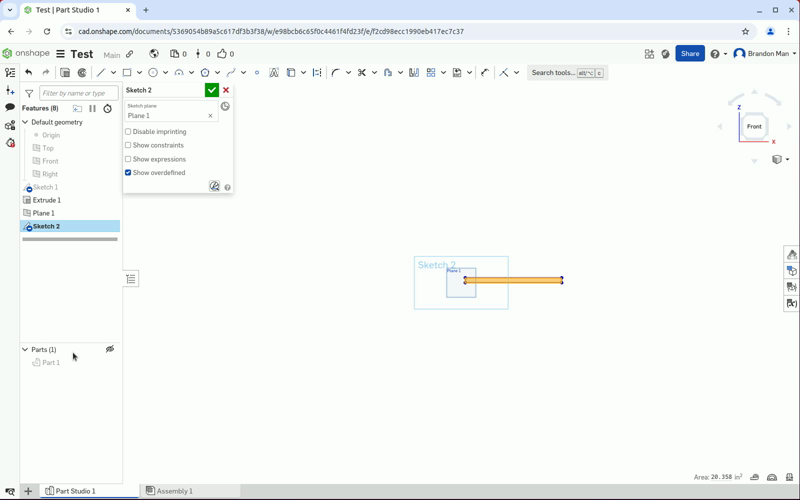
key(shift+e)
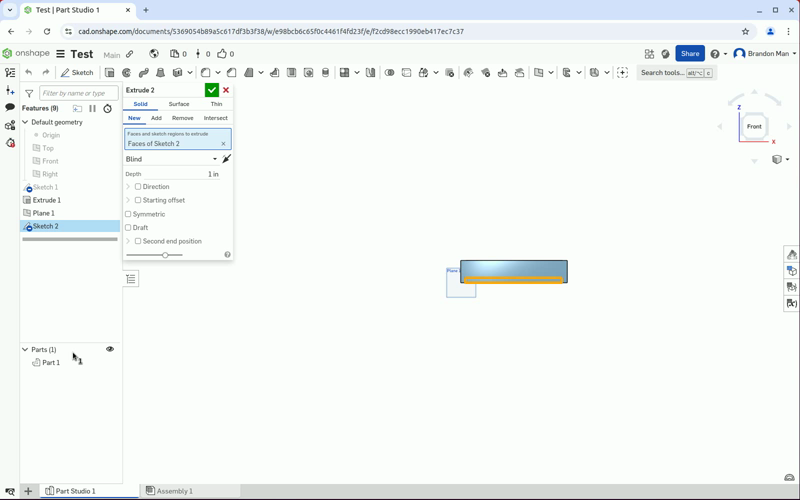
mouse_move(143, 106)
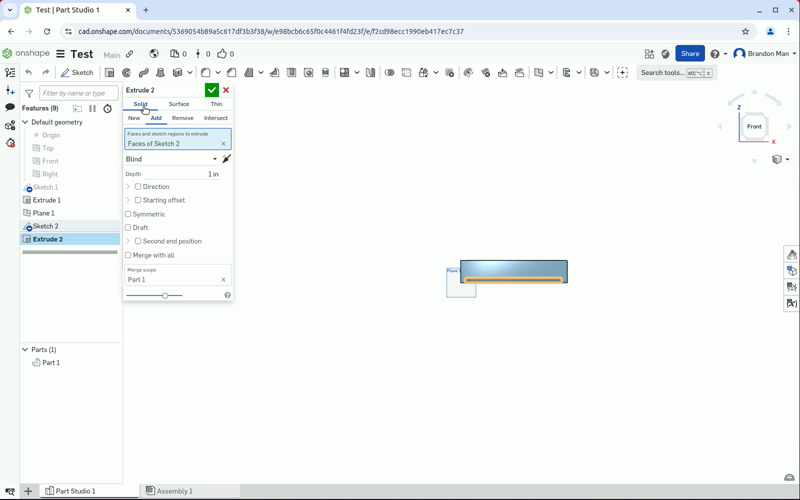
click(143, 106)
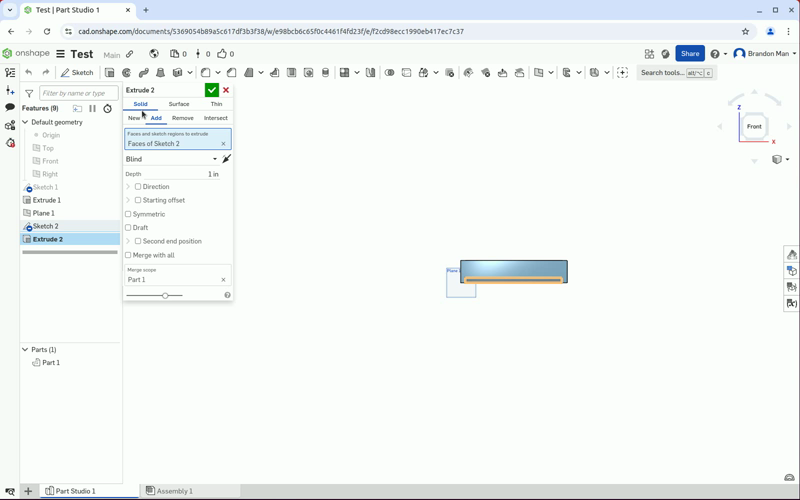
mouse_move(137, 120)
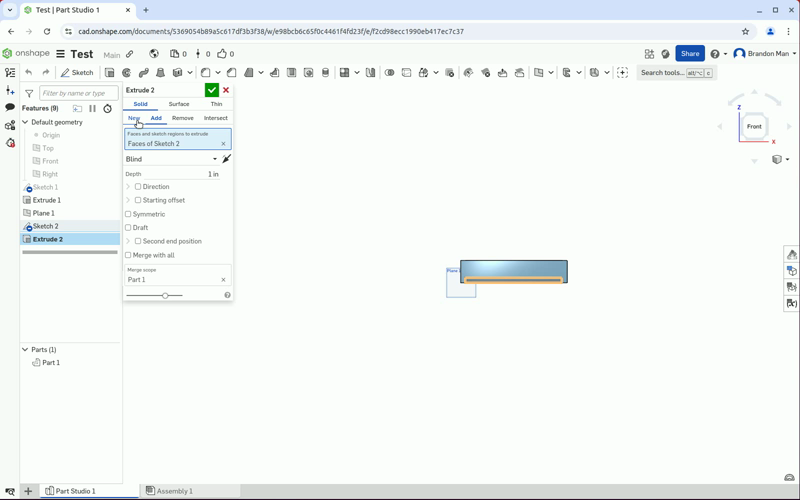
click(137, 120)
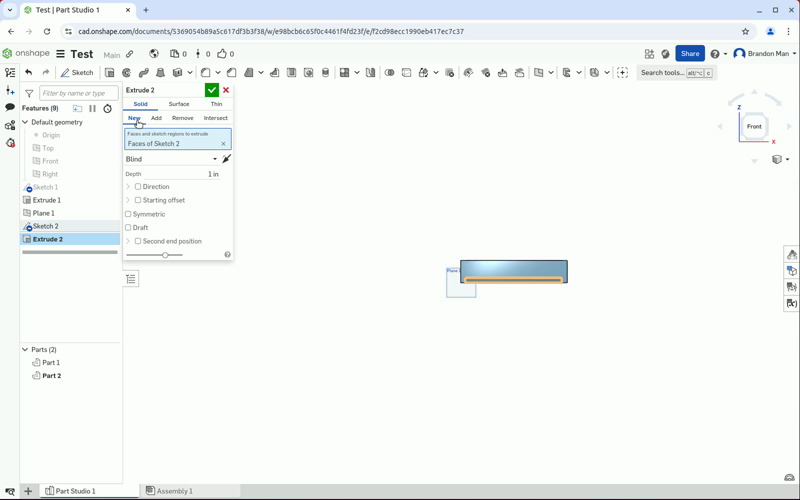
key(tab, 4)
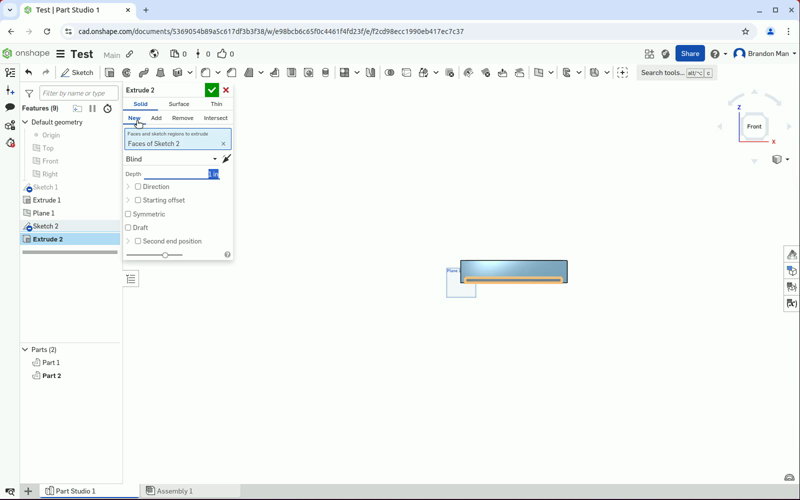
text(20.46)
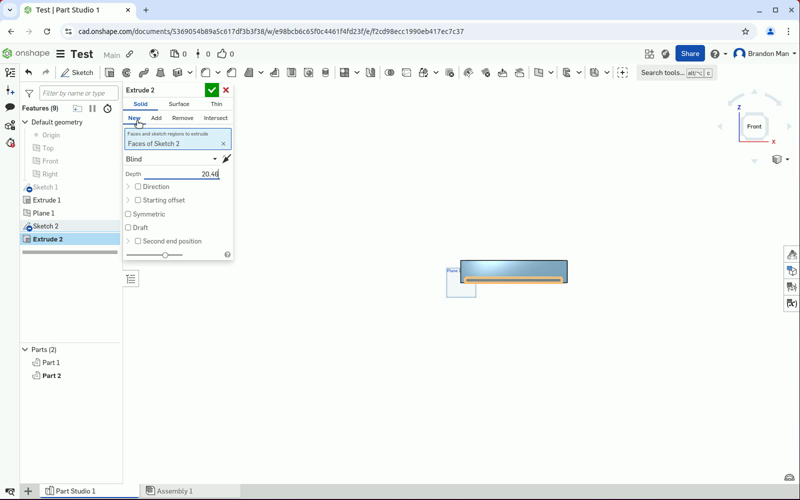
key(enter)
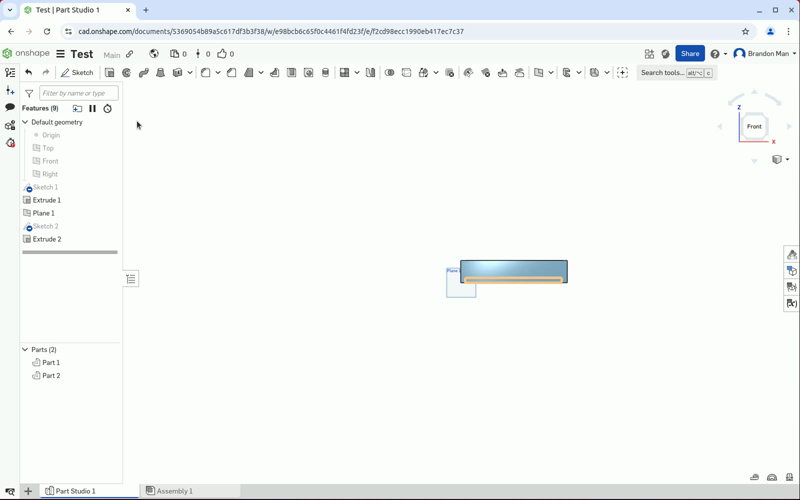
key(shift+h)
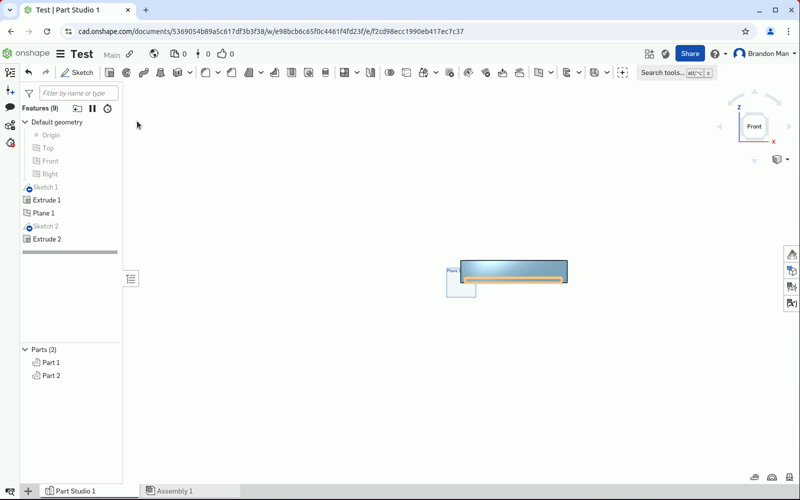
key(shift+h)
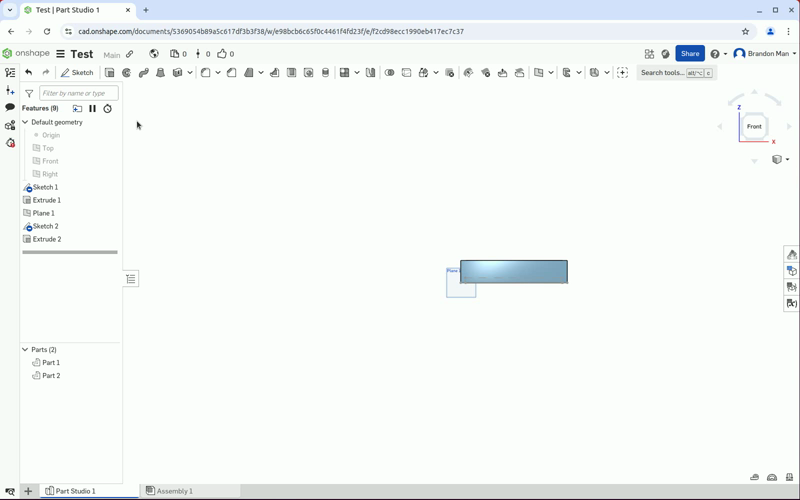
key(shift+7)
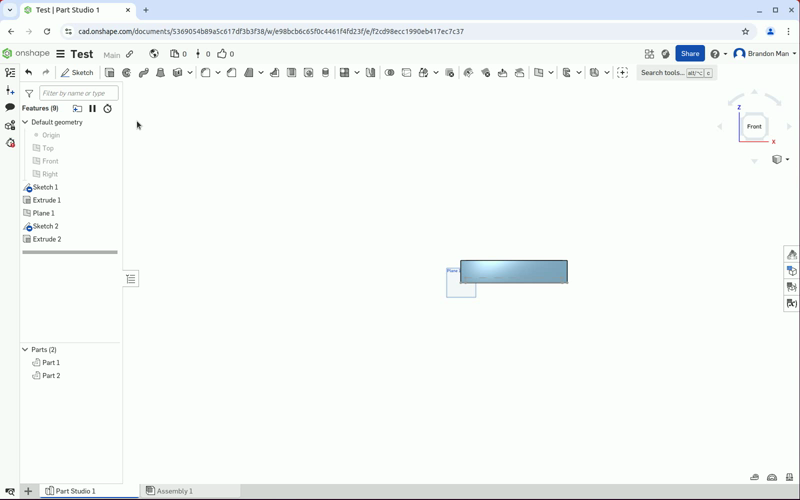
key(left, 2)
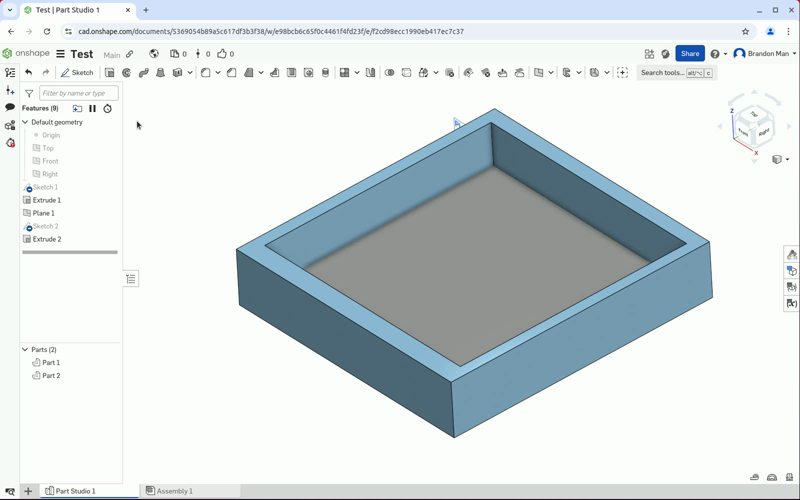
key(down, 2)
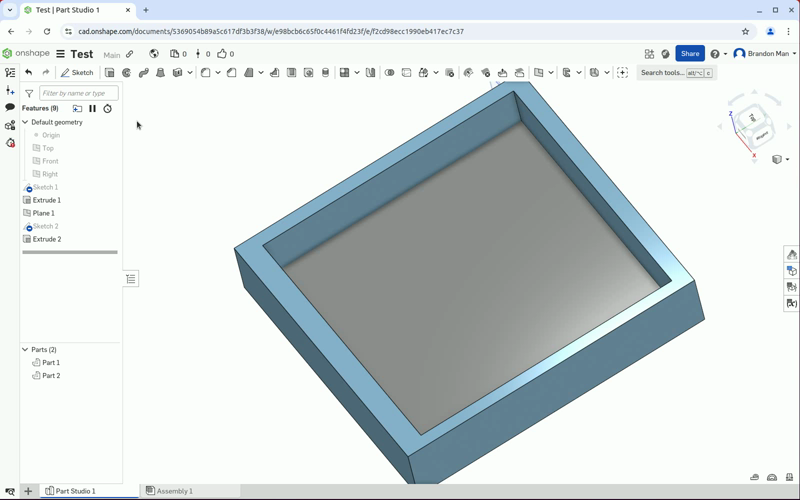
key(up, 2)
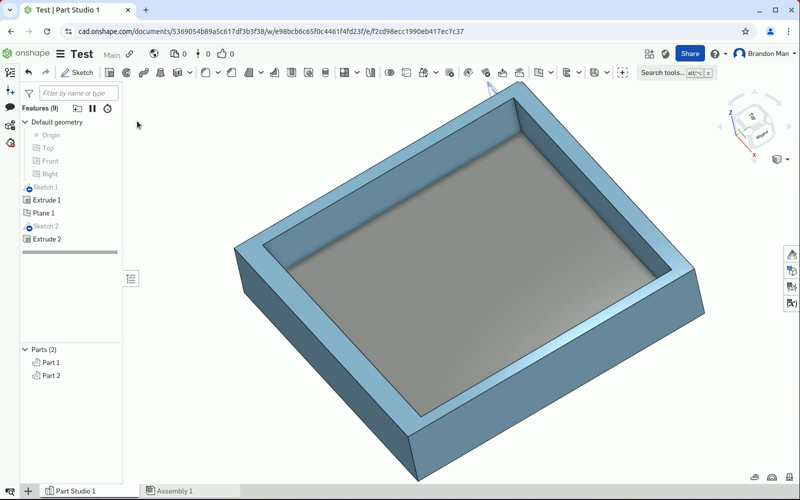
key(right, 2)
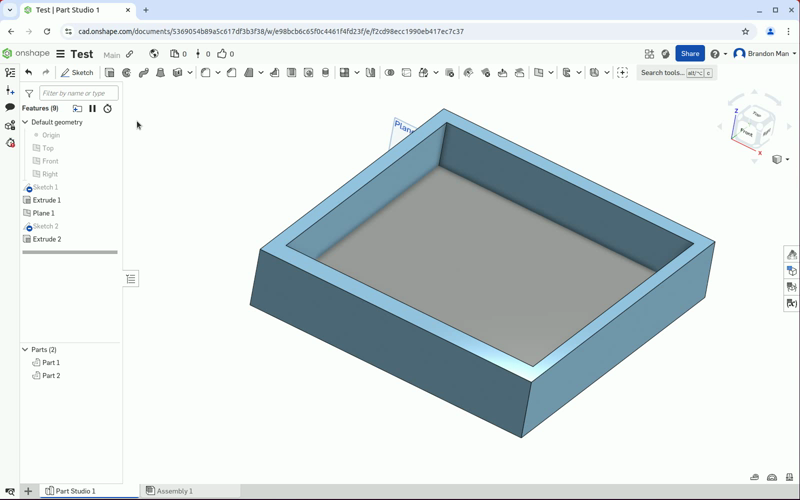
mouse_move(73, 189)
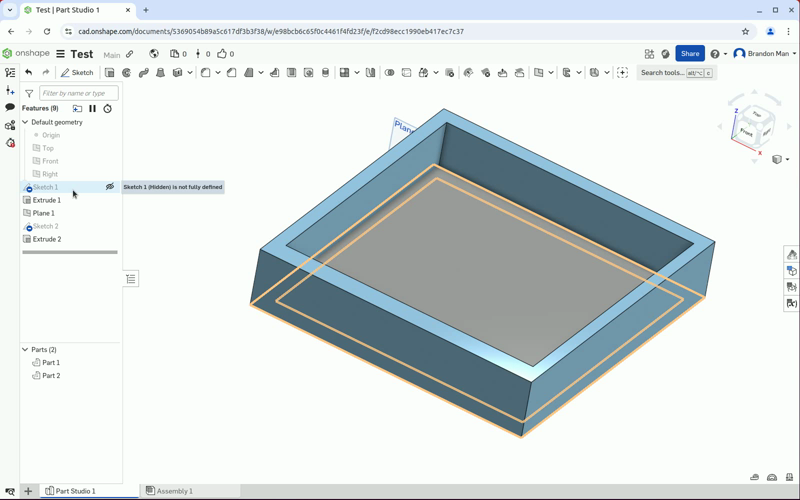
click(73, 189)